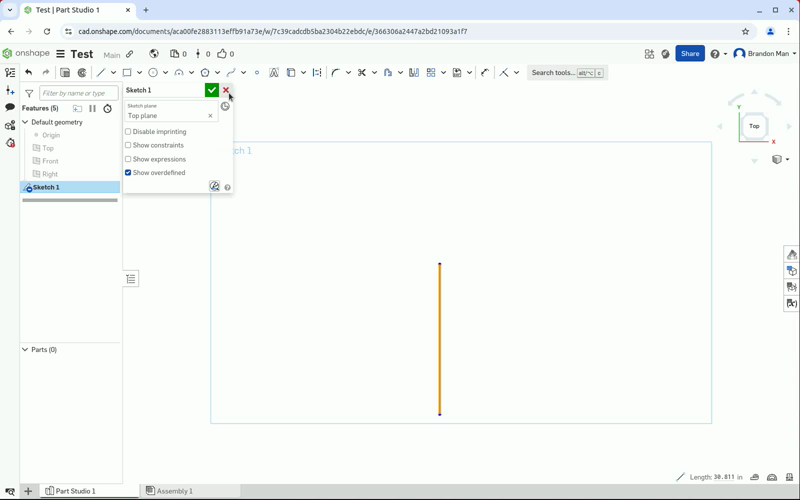
key(shift+h)
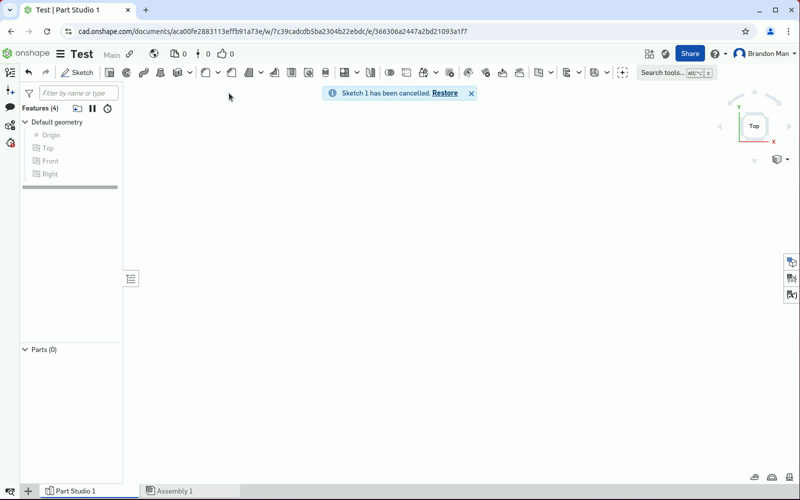
mouse_move(73, 352)
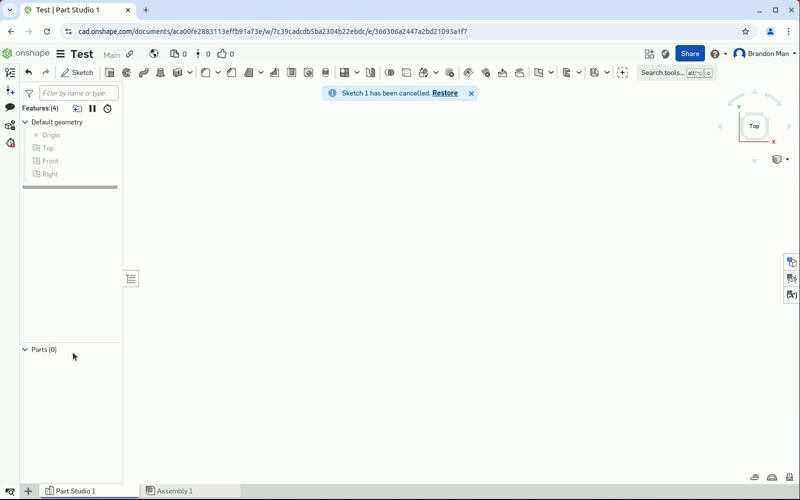
key(y)
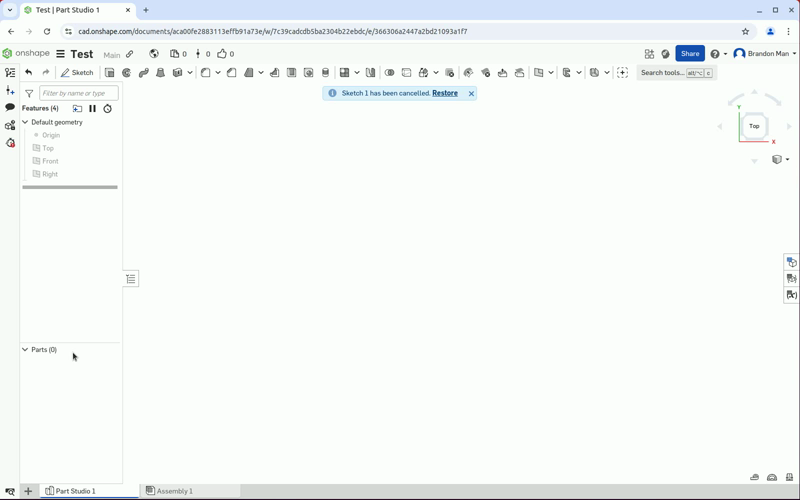
key(shift+p)
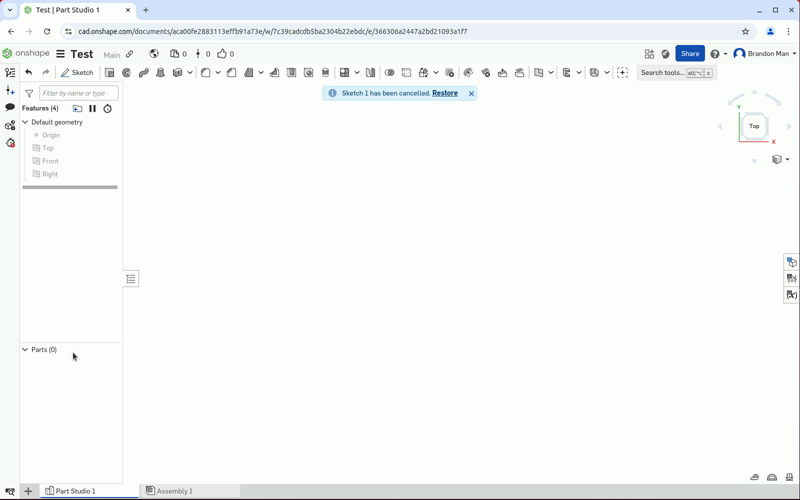
key(space)
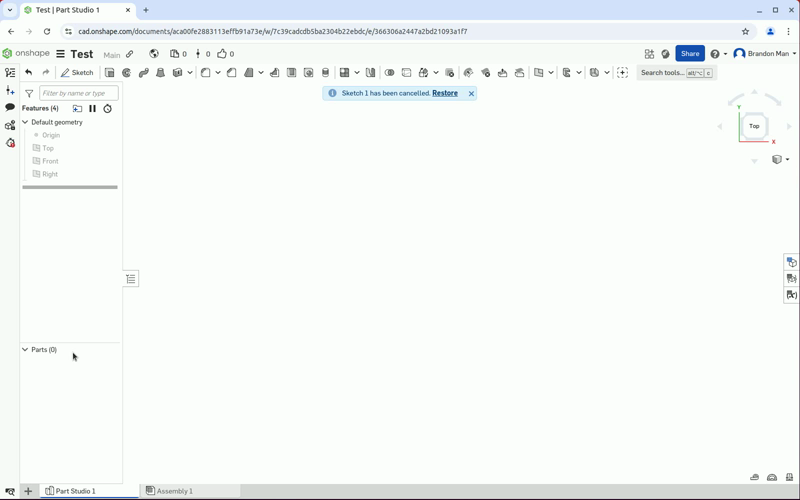
key_down(shift)
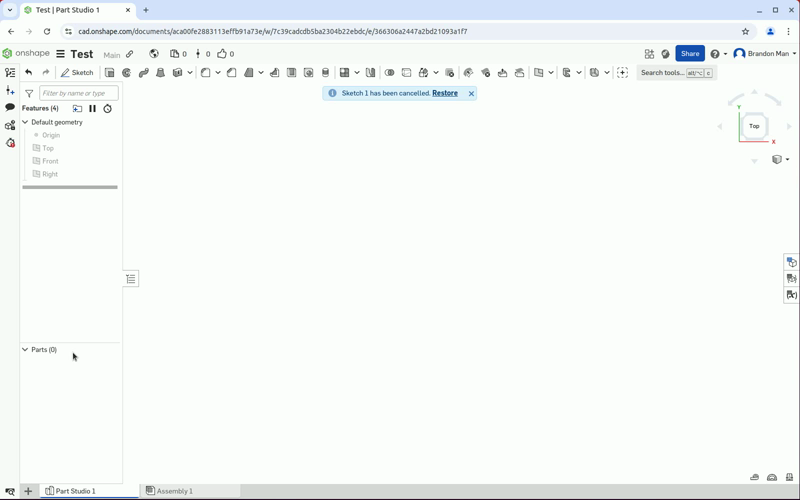
key(up)
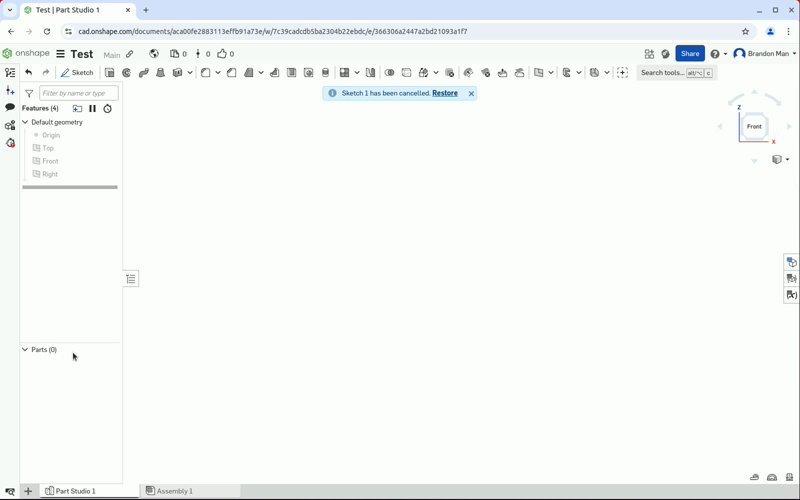
key_up(shift)
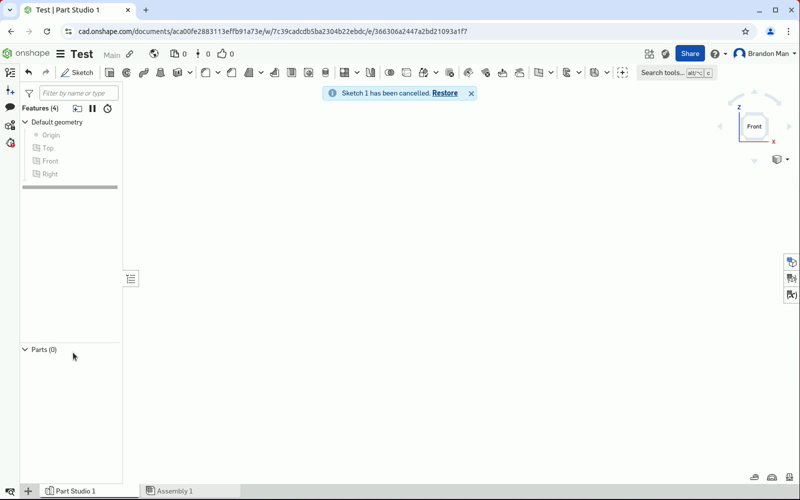
mouse_move(73, 352)
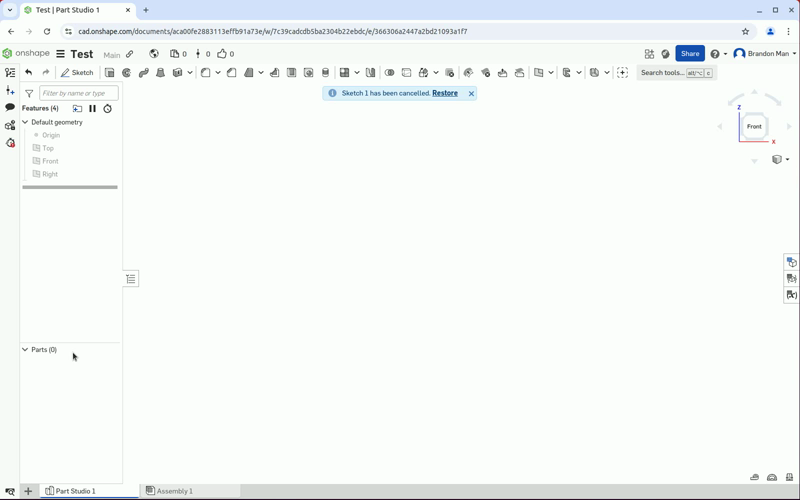
key(shift+y)
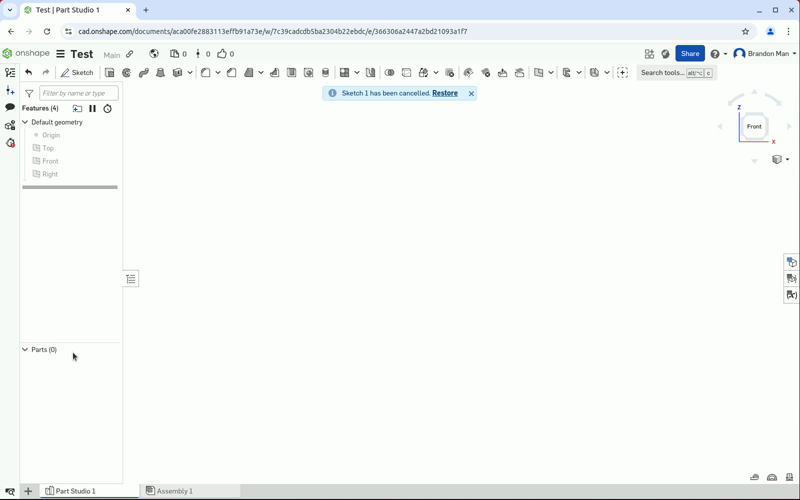
key(shift+s)
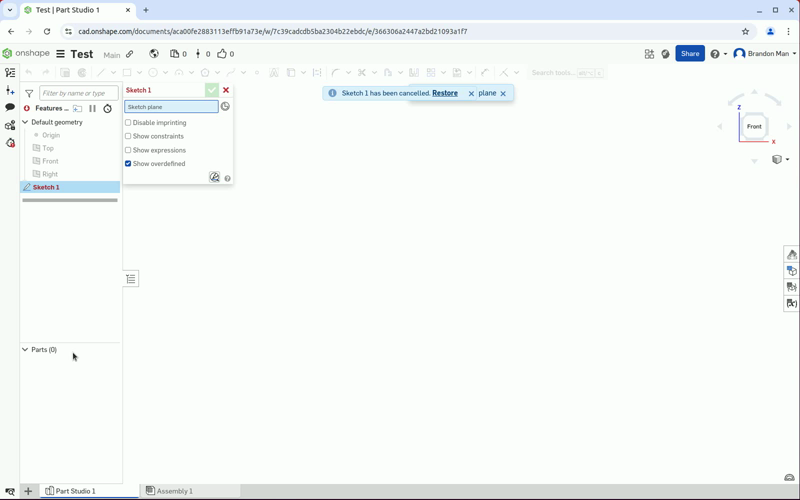
mouse_move(73, 163)
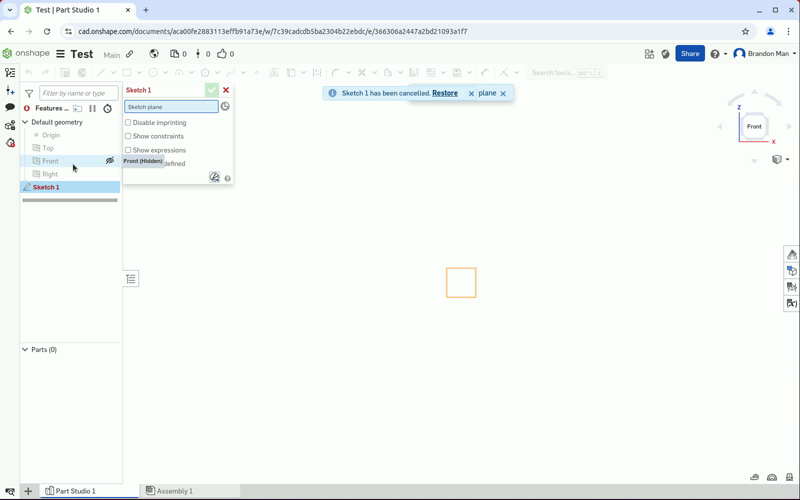
click(73, 163)
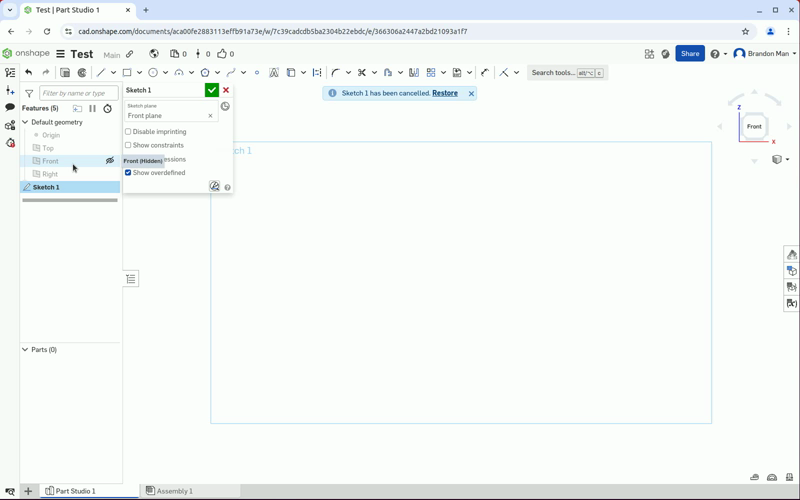
mouse_move(73, 352)
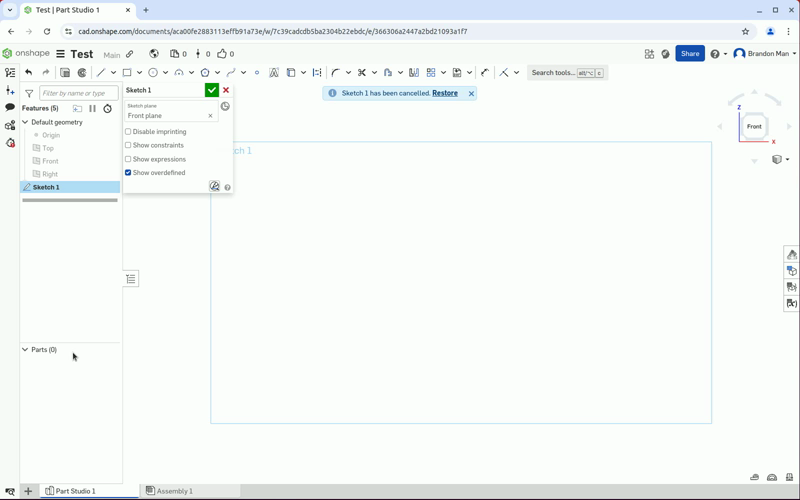
key(y)
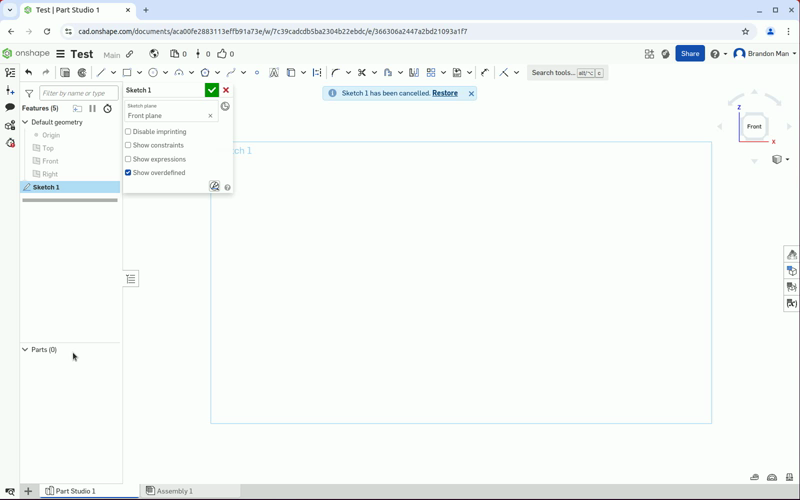
key(l)
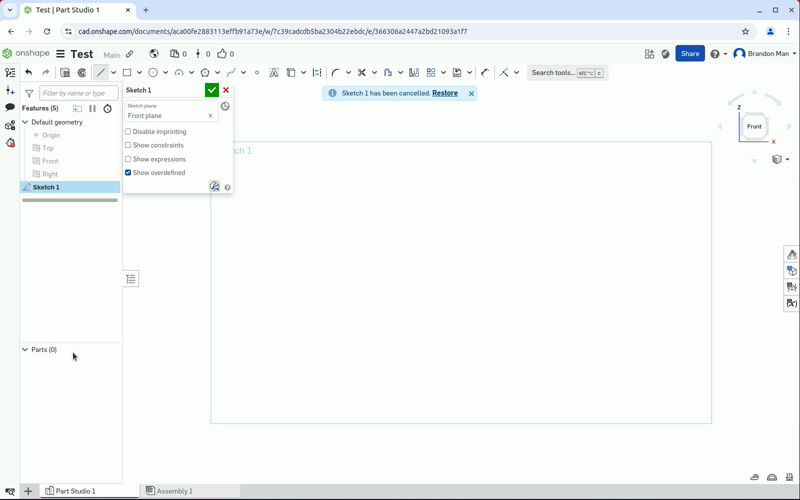
key_down(shift)
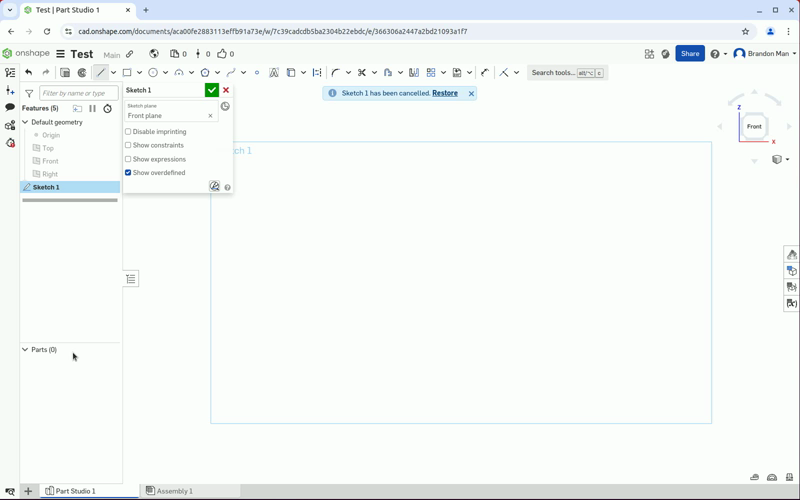
mouse_move(384, 282)
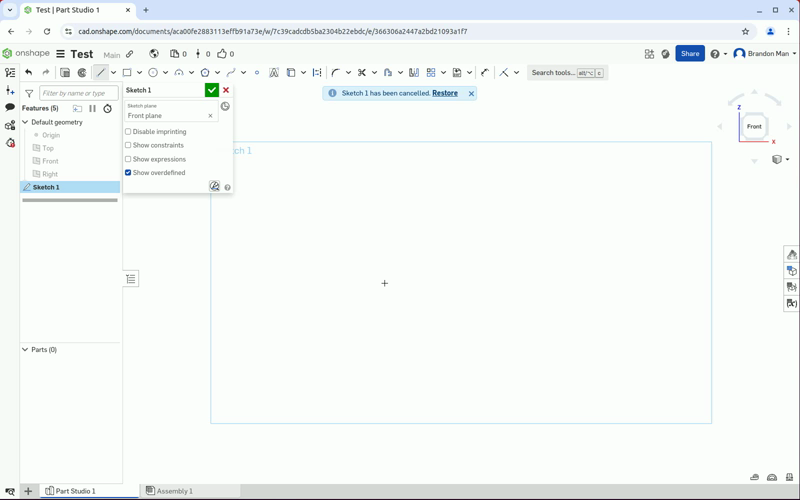
click(384, 282)
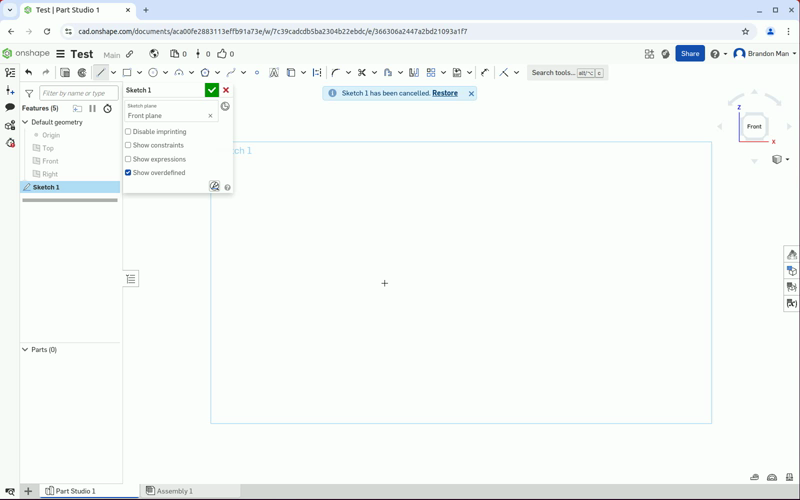
key_up(shift)
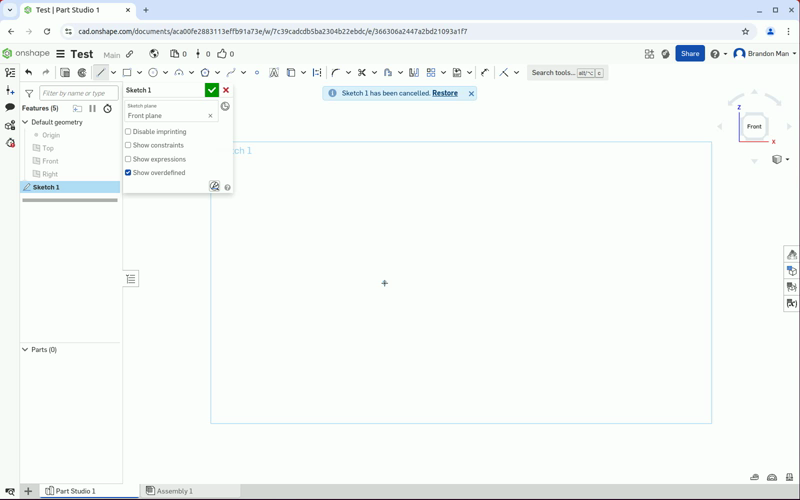
key_down(shift)
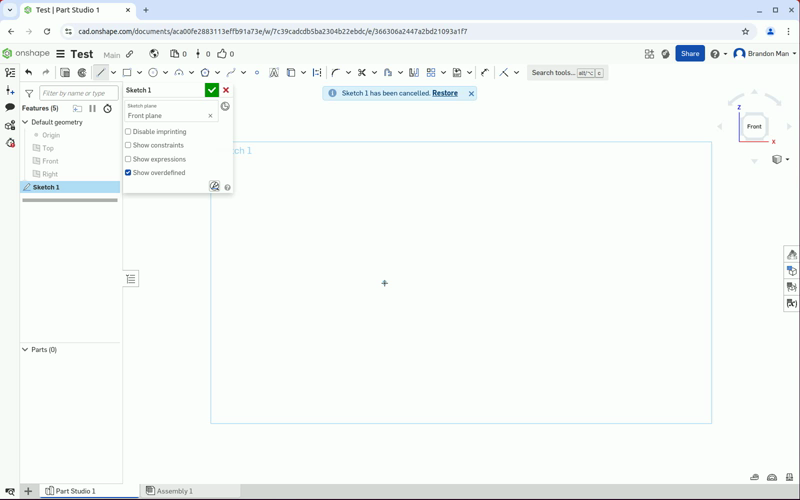
mouse_move(535, 282)
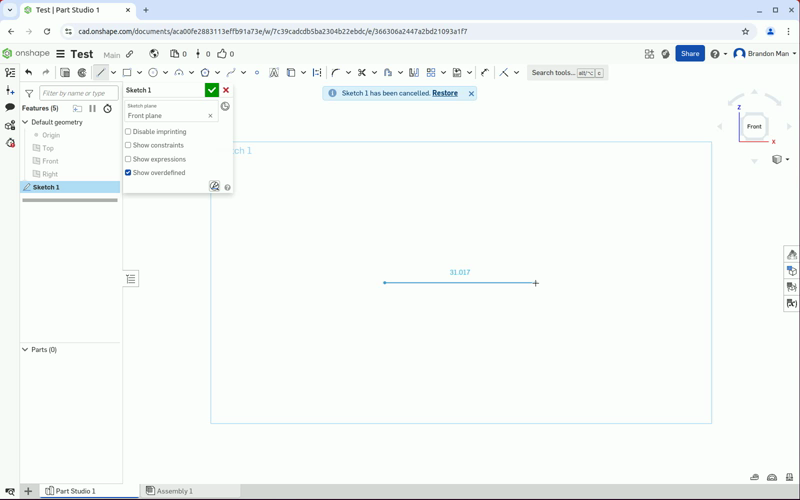
click(535, 282)
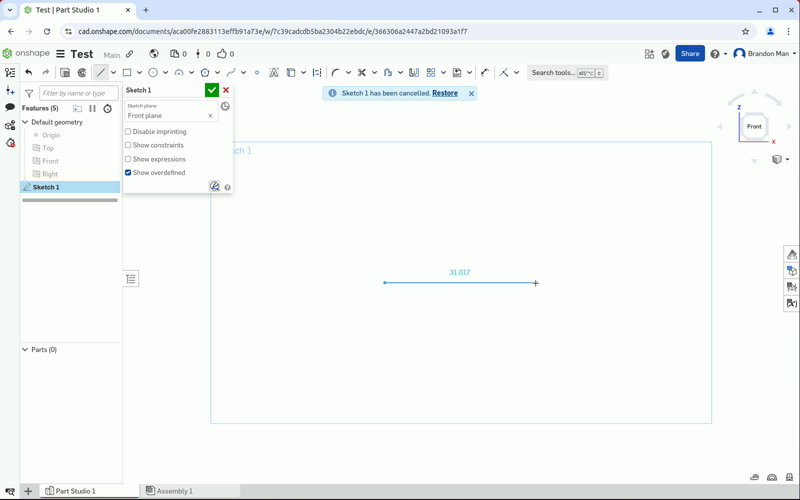
key_up(shift)
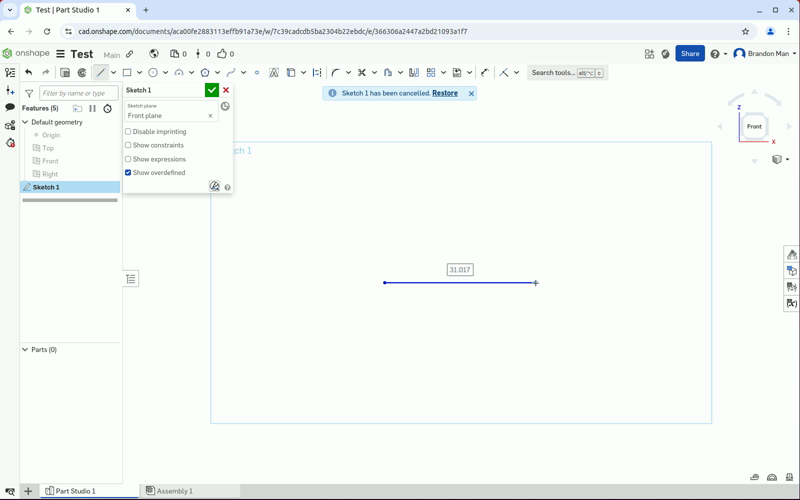
key_down(shift)
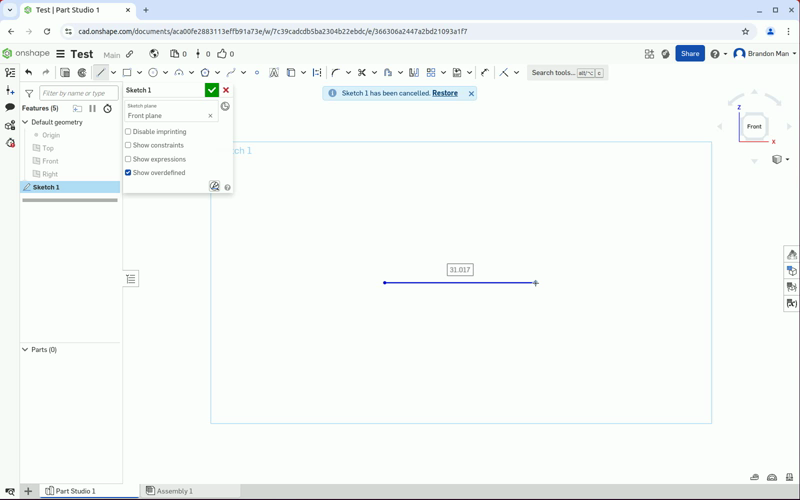
mouse_move(565, 282)
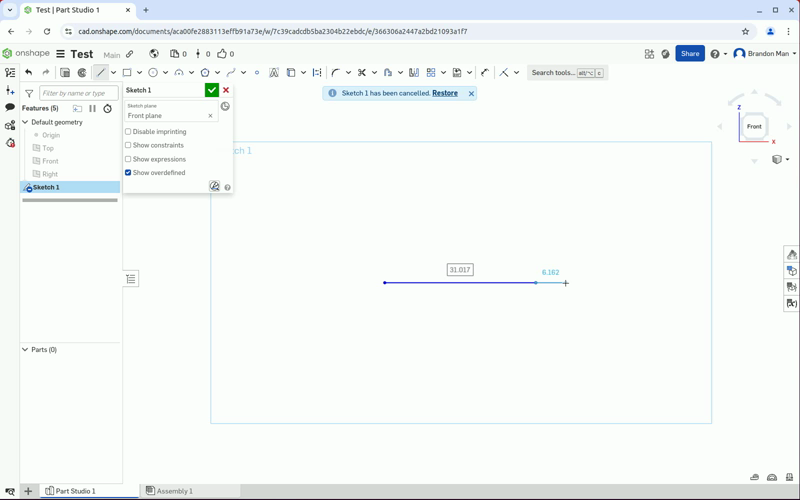
mouse_move(535, 224)
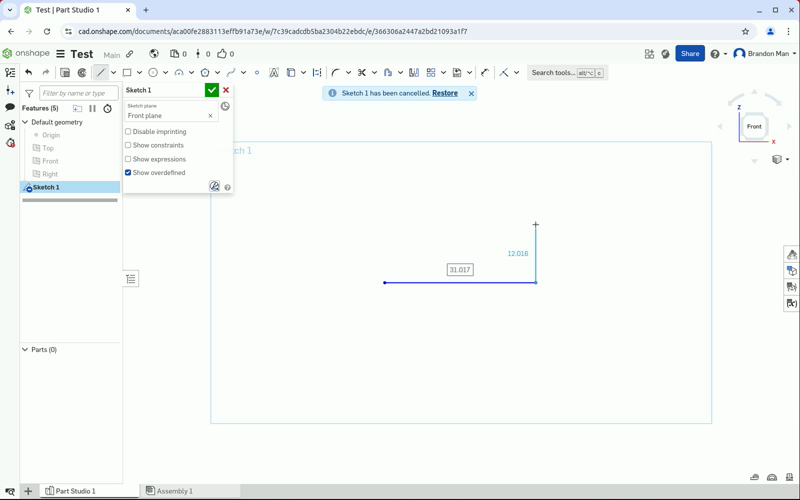
click(535, 224)
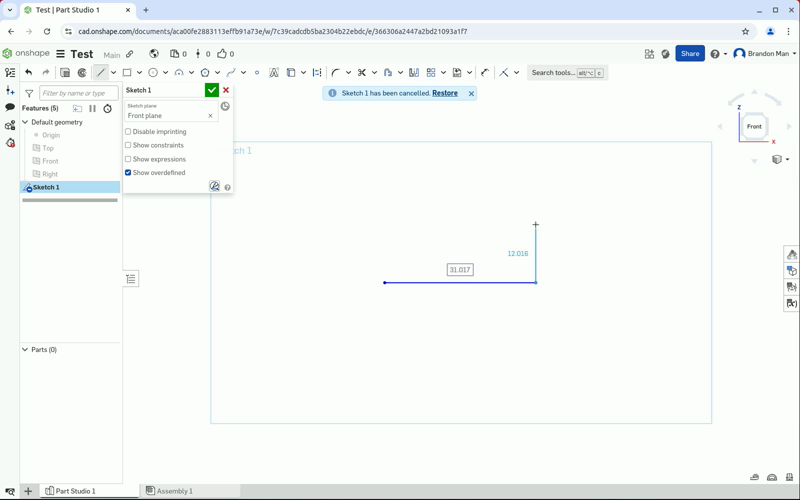
key_up(shift)
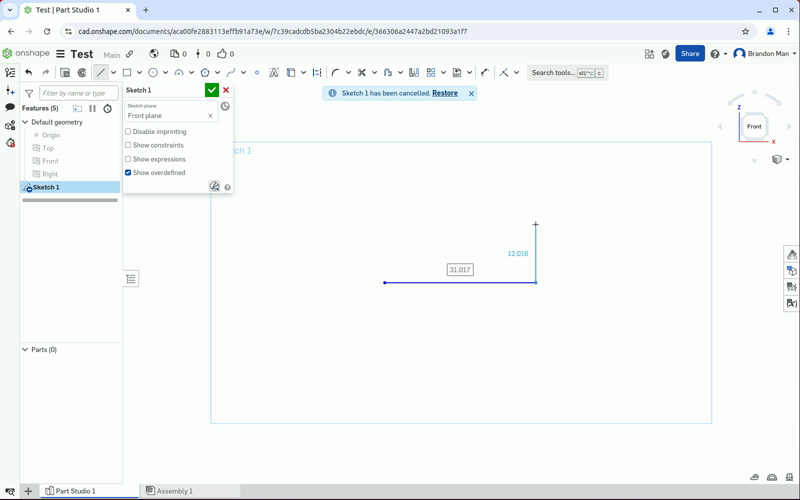
key_down(shift)
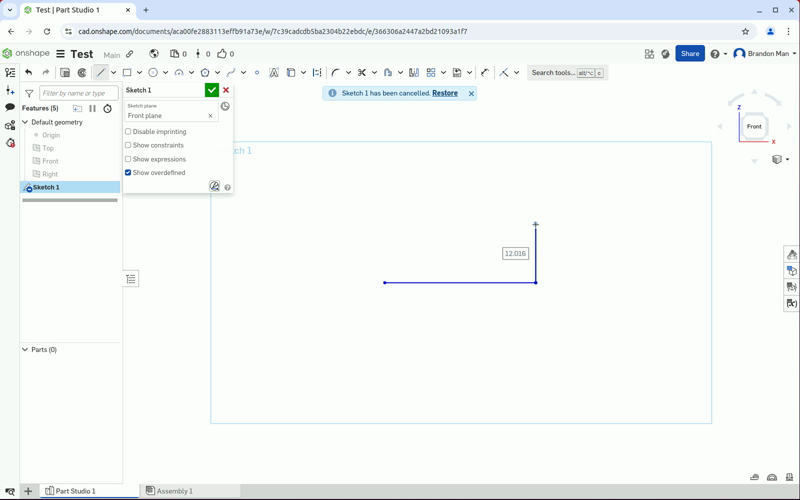
mouse_move(565, 224)
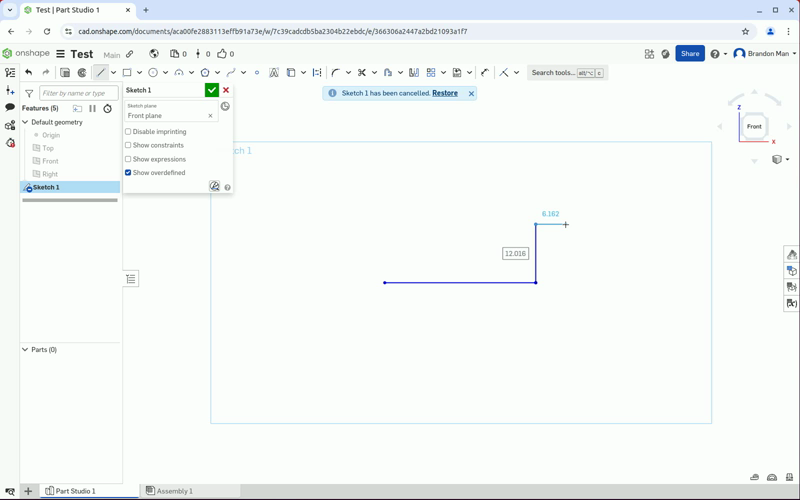
mouse_move(511, 224)
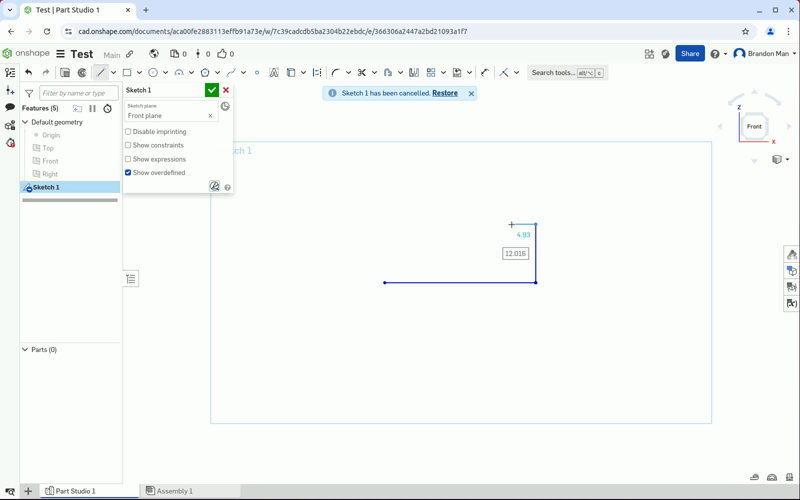
click(511, 224)
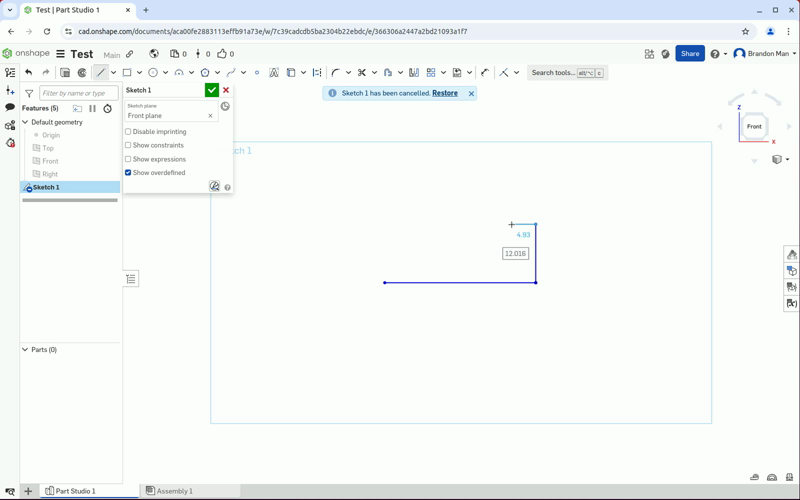
key_up(shift)
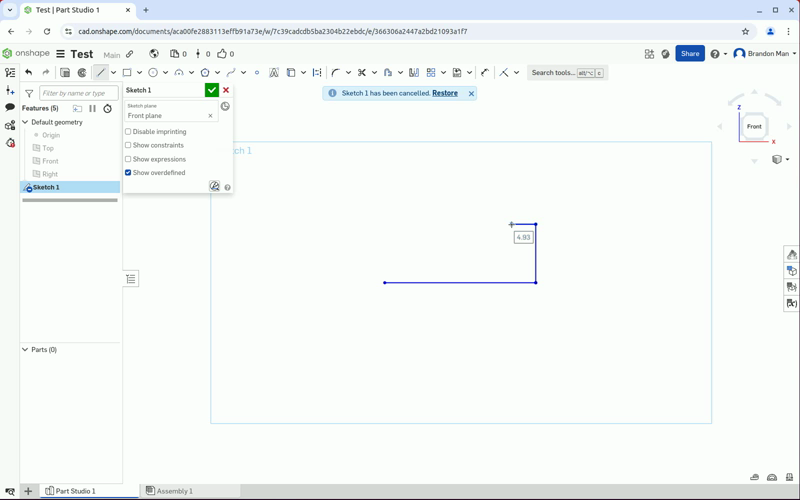
key_down(shift)
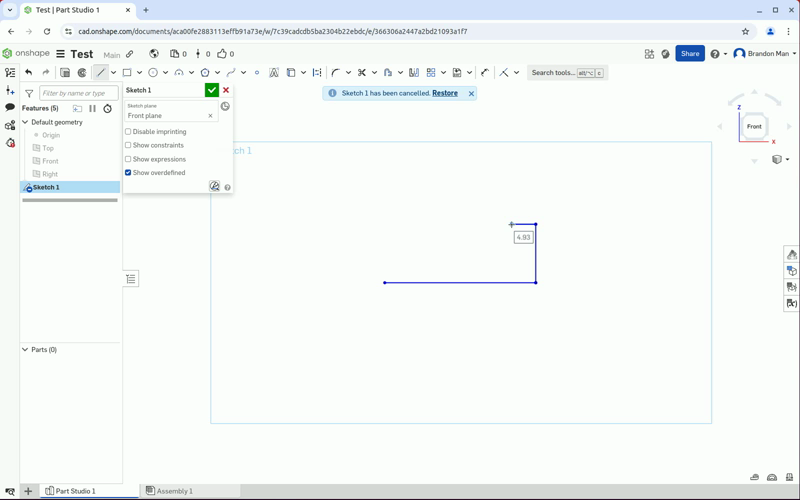
mouse_move(541, 224)
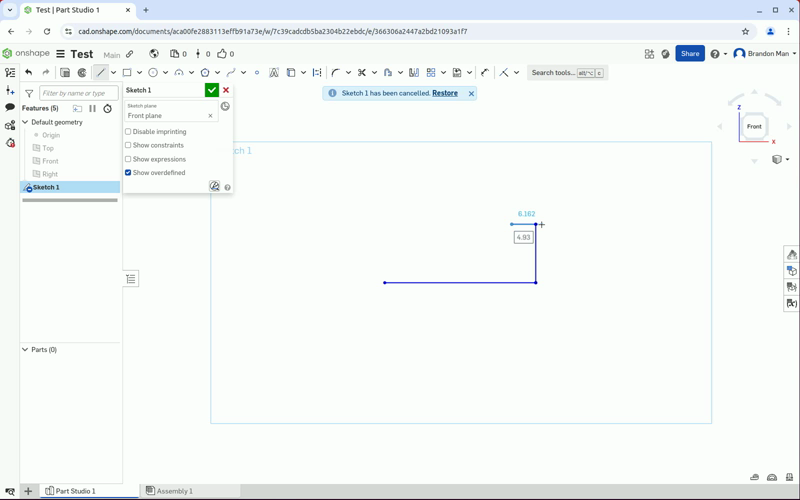
mouse_move(511, 254)
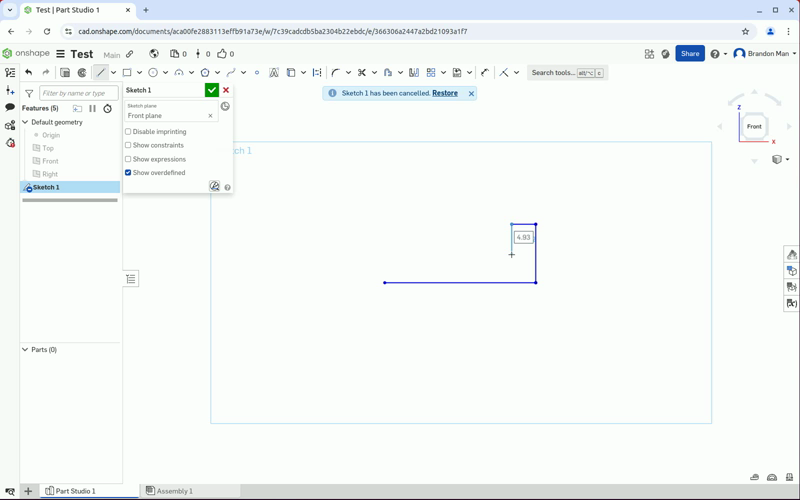
click(511, 254)
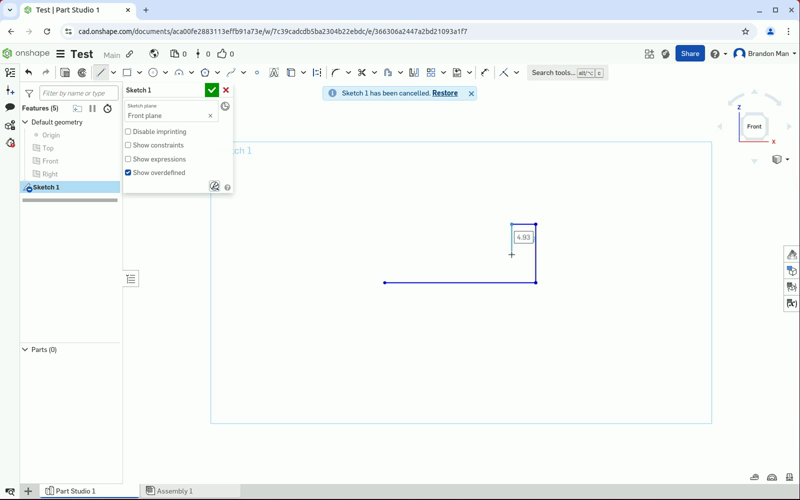
key_up(shift)
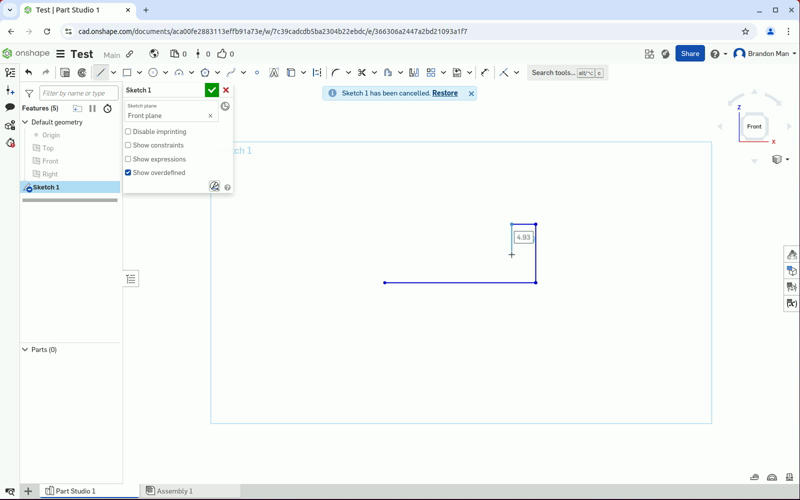
key_down(shift)
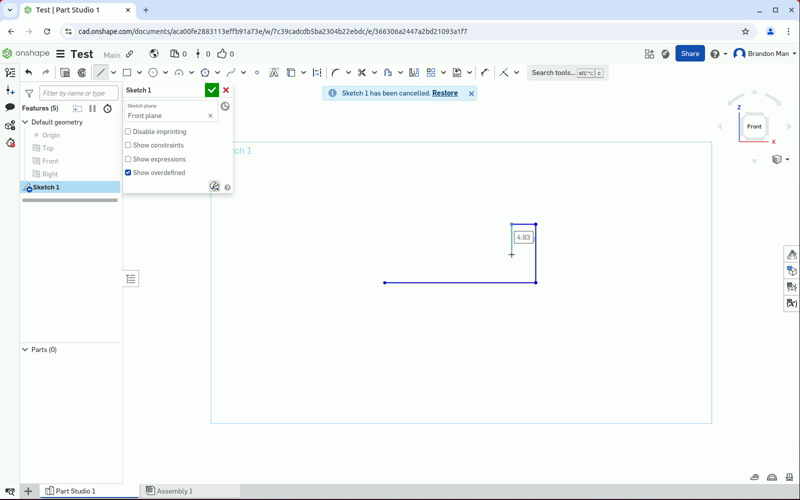
mouse_move(408, 254)
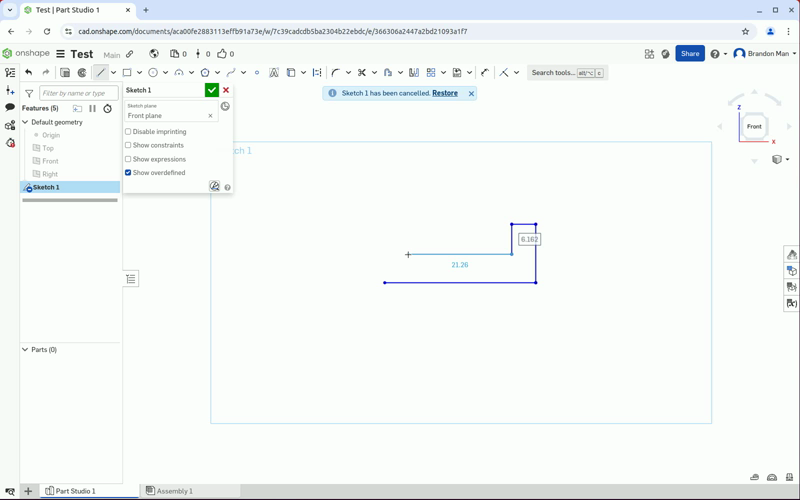
click(408, 254)
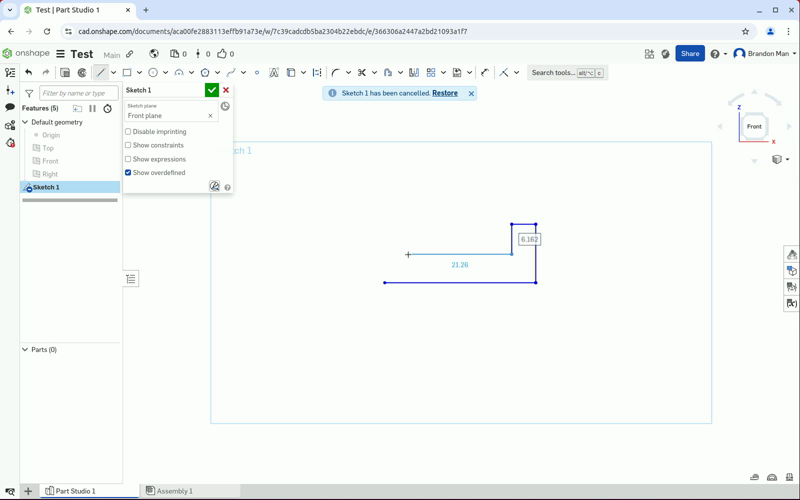
key_up(shift)
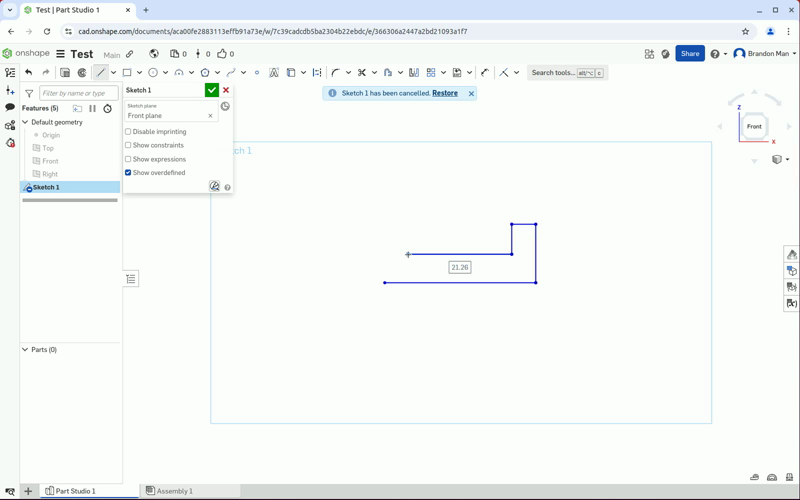
key_down(shift)
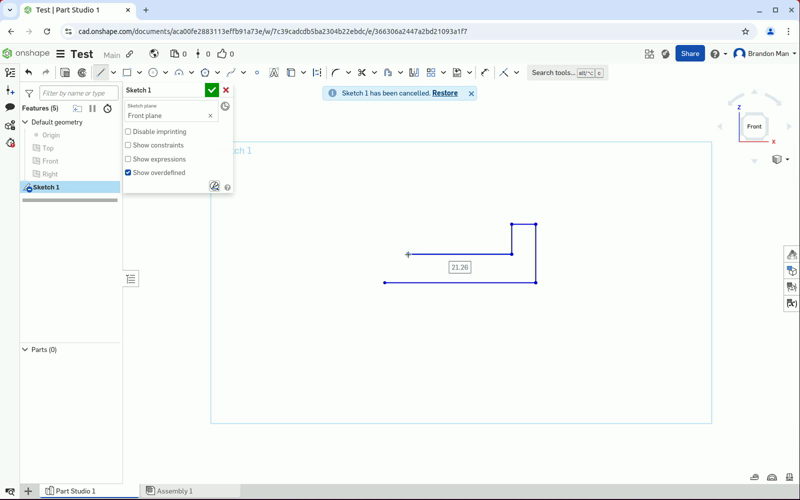
mouse_move(438, 254)
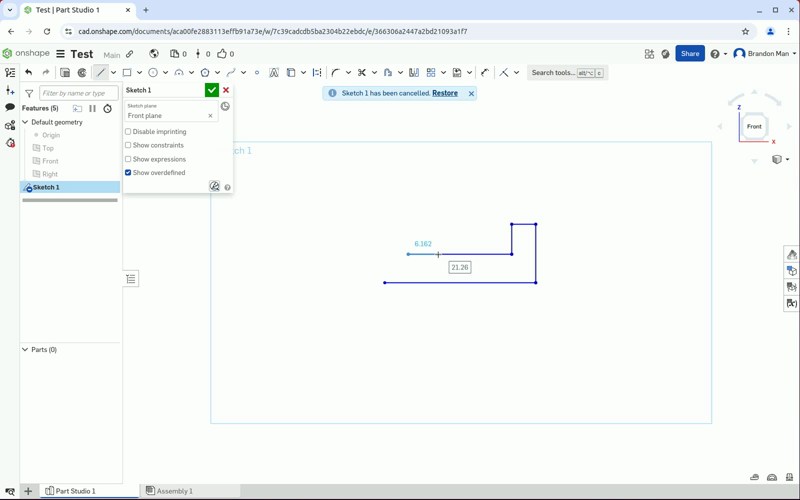
mouse_move(408, 224)
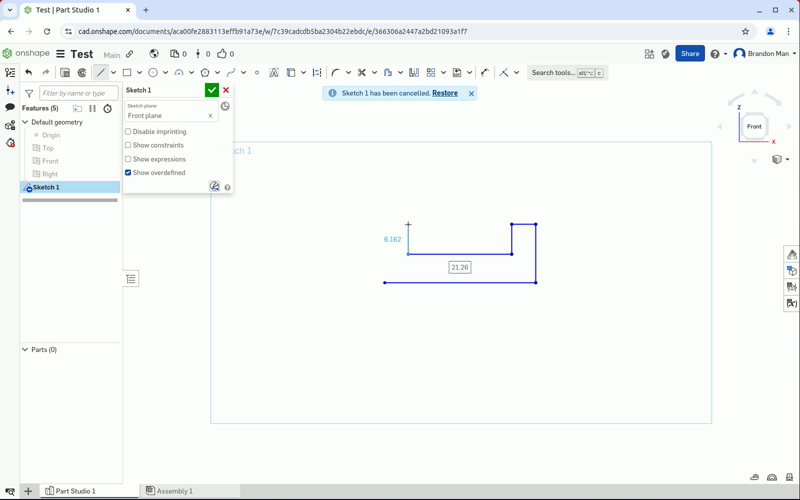
click(408, 224)
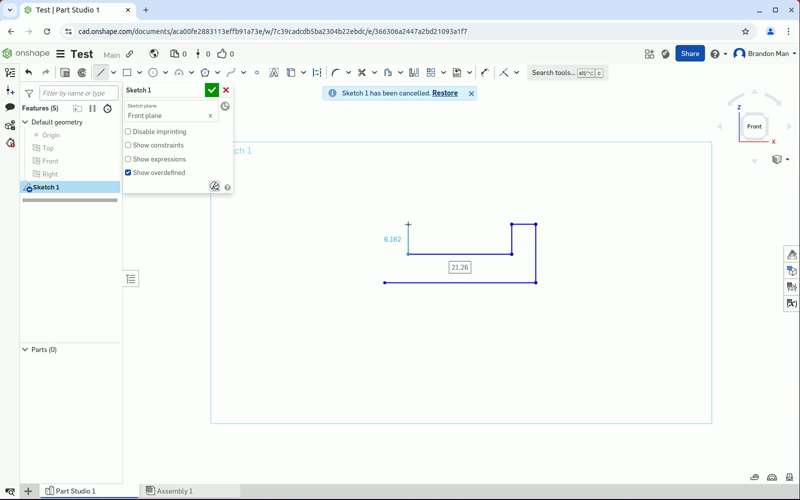
key_up(shift)
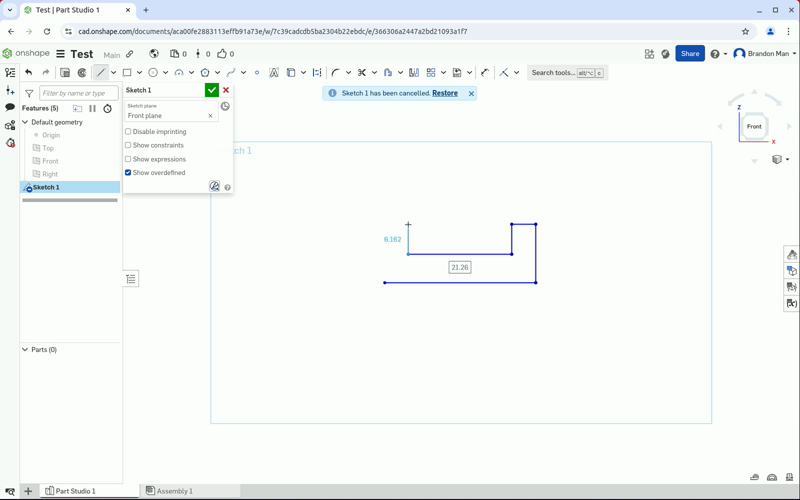
key_down(shift)
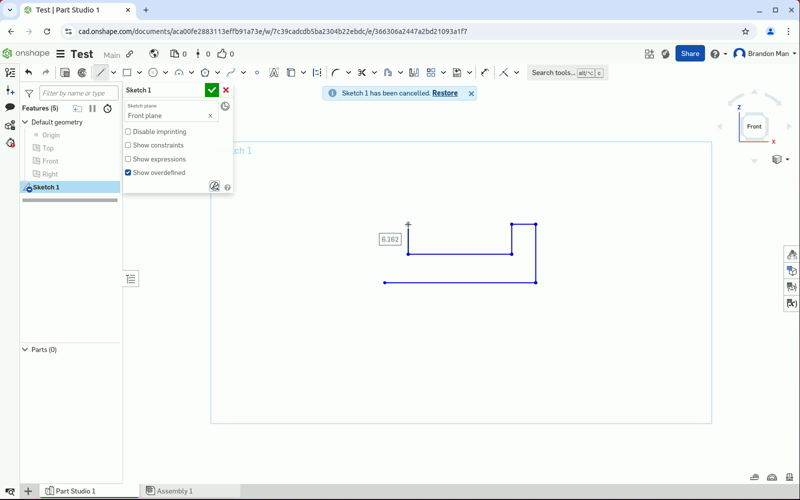
mouse_move(438, 224)
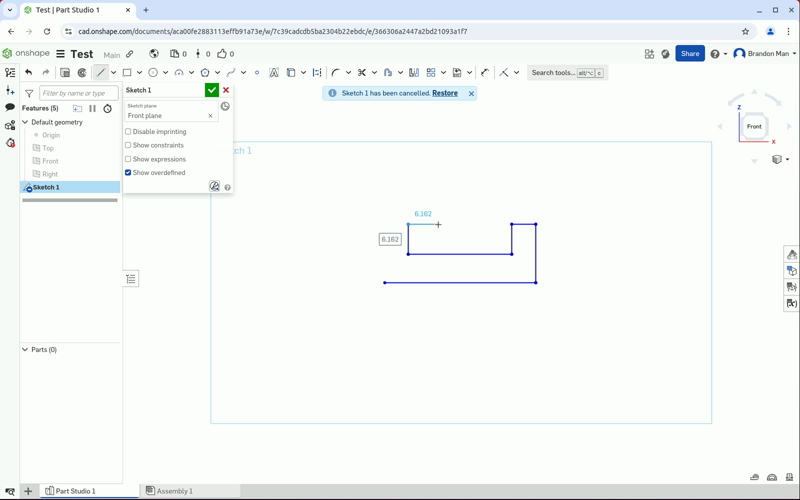
mouse_move(384, 224)
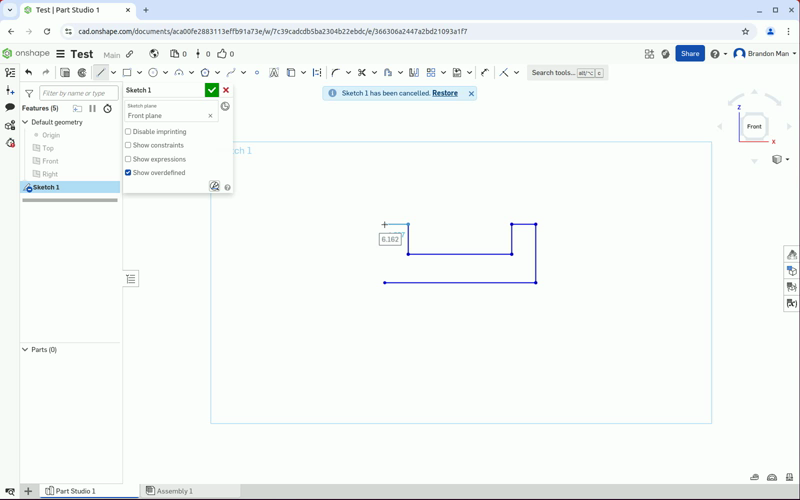
click(384, 224)
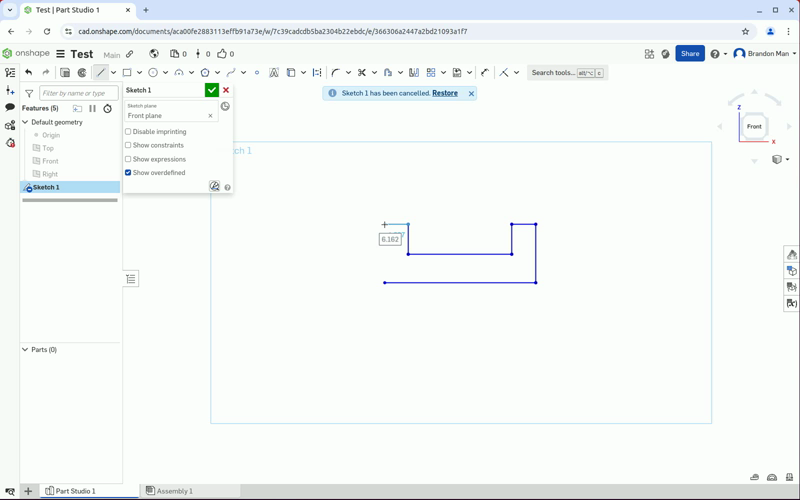
key_up(shift)
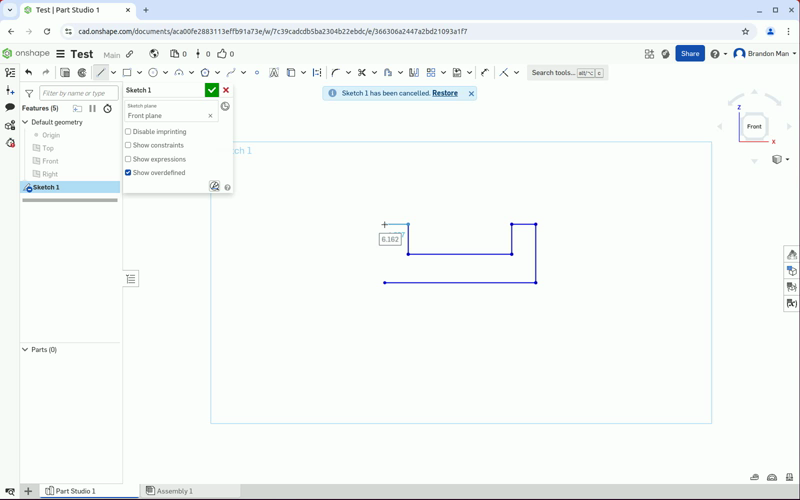
mouse_move(414, 224)
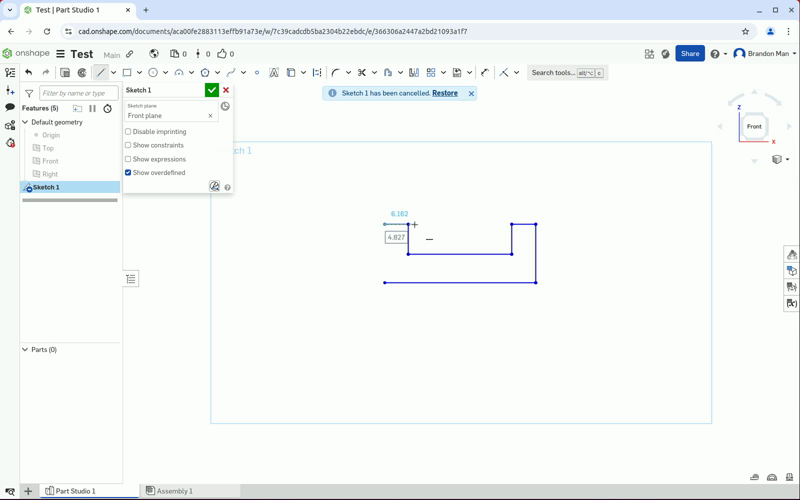
key_down(shift)
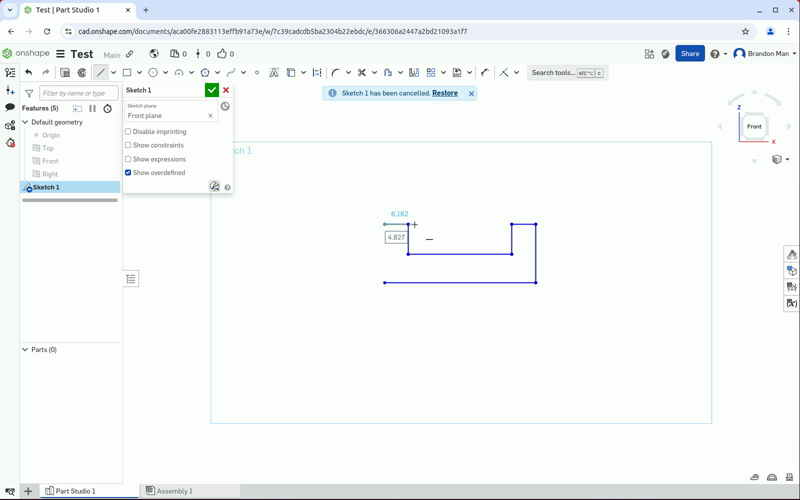
mouse_move(384, 282)
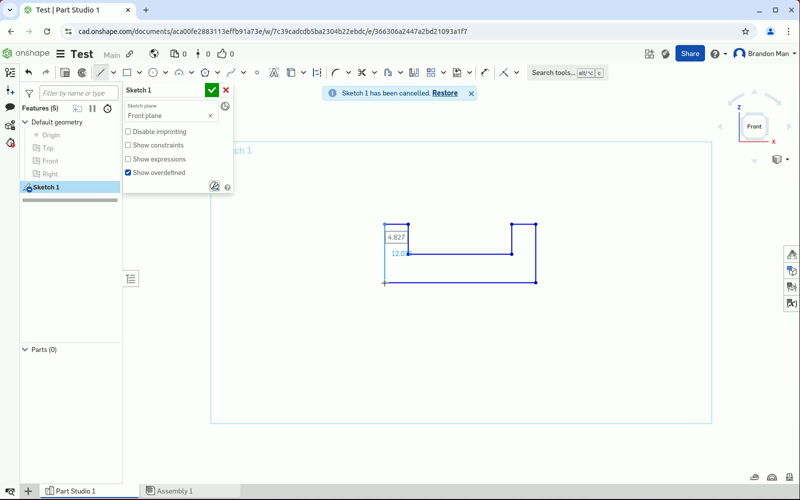
key_up(shift)
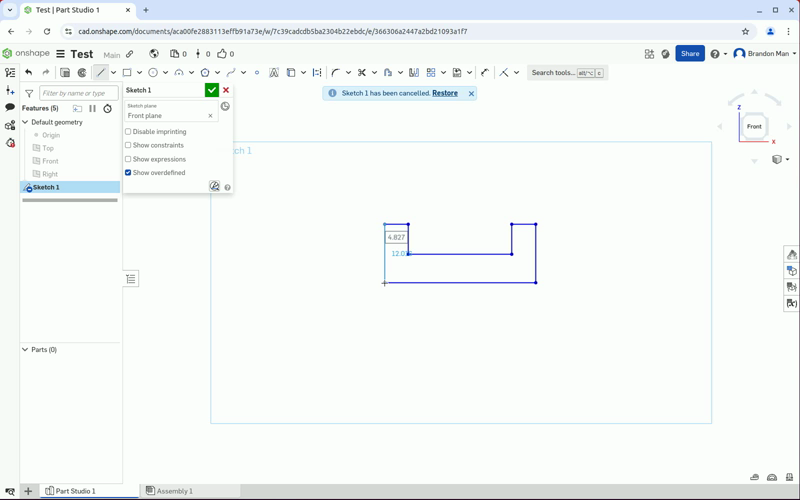
click(384, 282)
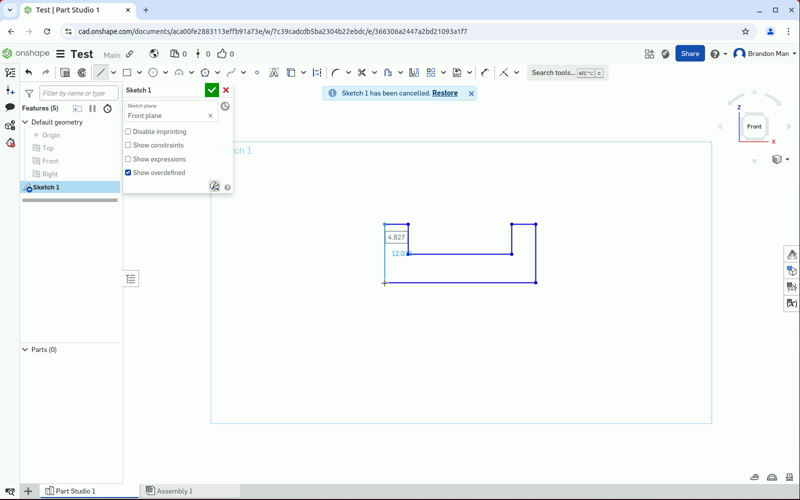
key(esc)
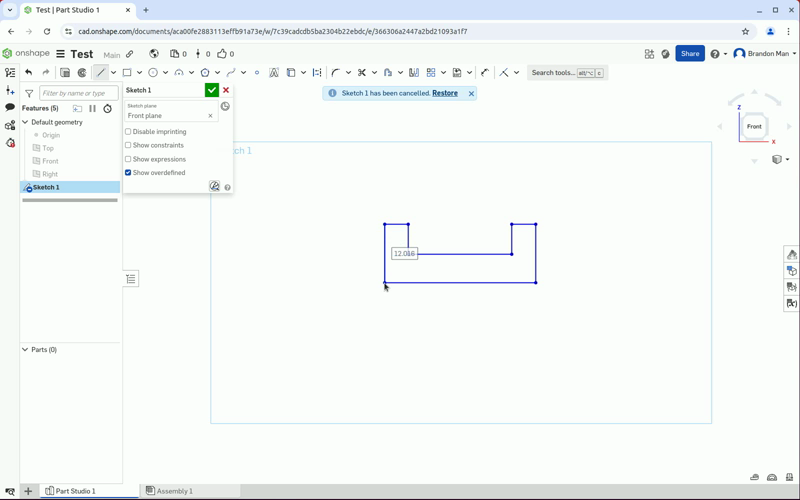
mouse_move(514, 258)
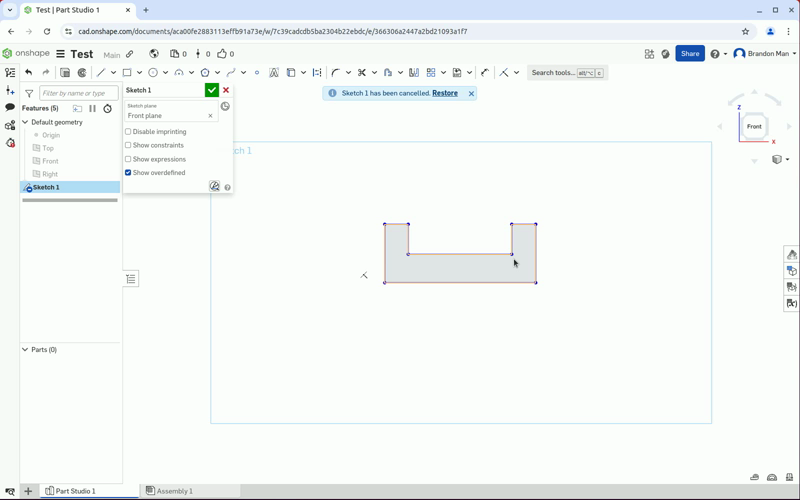
click(514, 258)
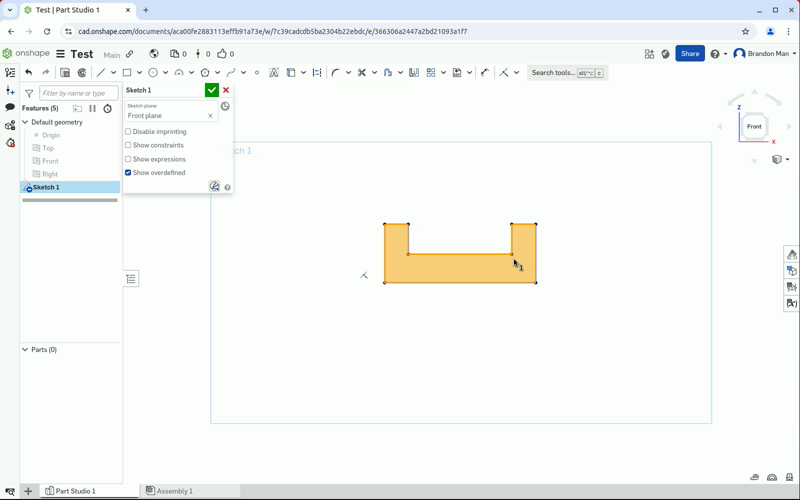
mouse_move(73, 352)
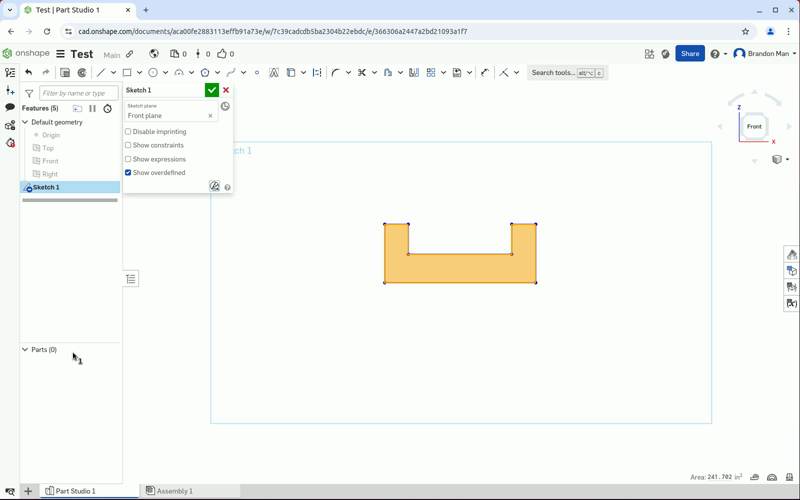
key(shift+y)
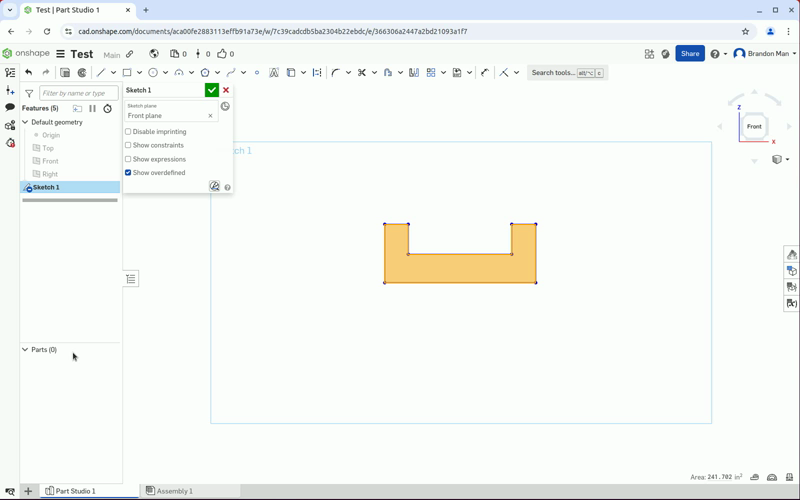
key(shift+e)
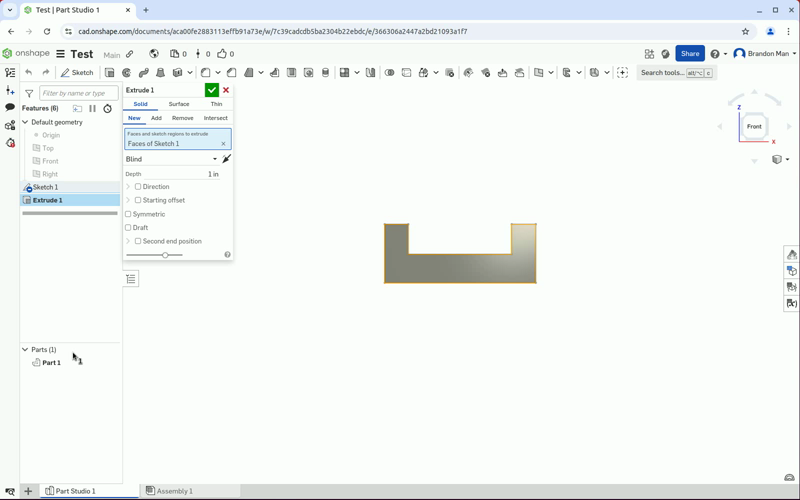
mouse_move(143, 106)
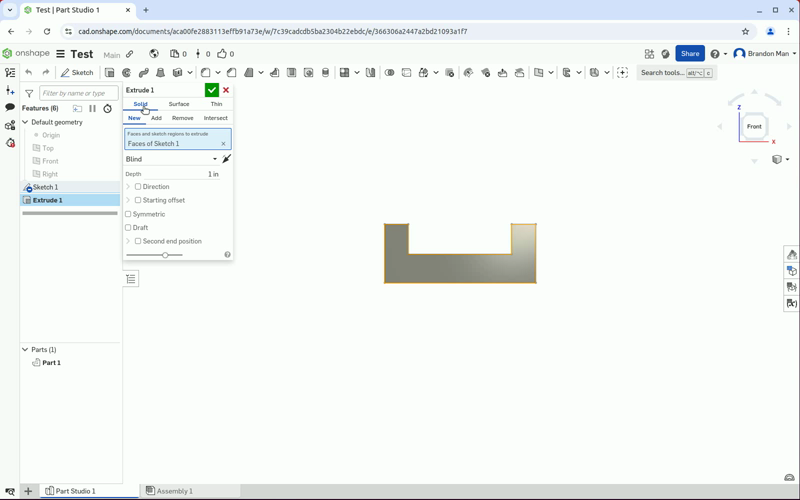
click(143, 106)
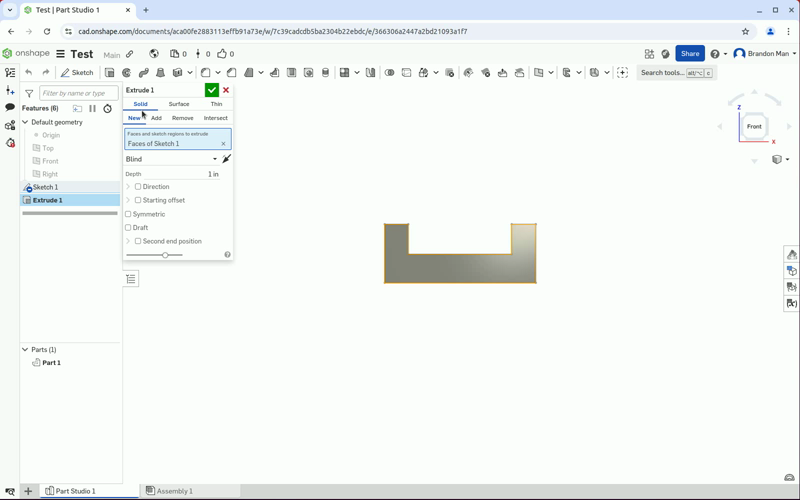
mouse_move(137, 120)
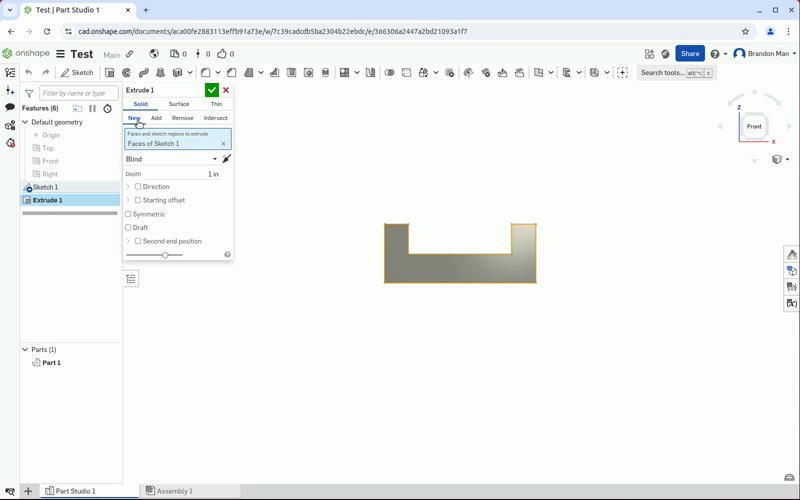
click(137, 120)
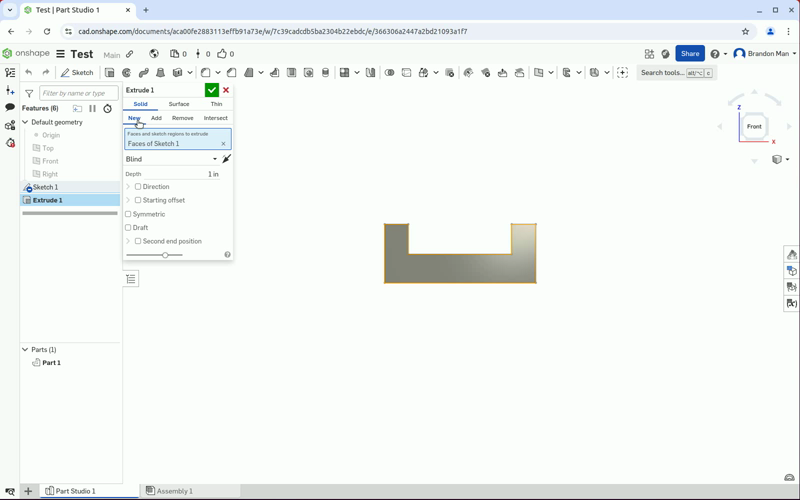
key(tab, 4)
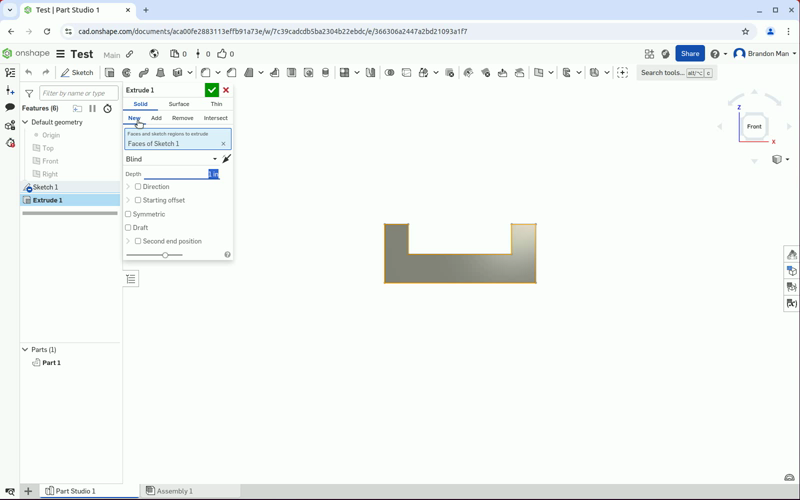
text(12.517)
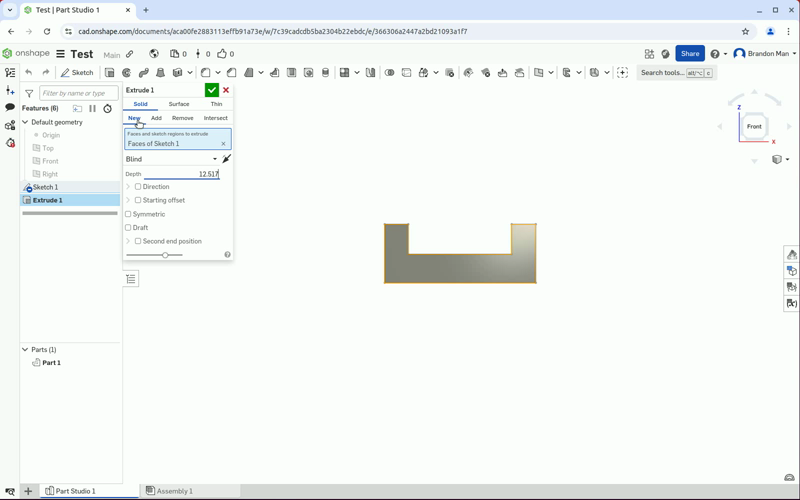
key(enter)
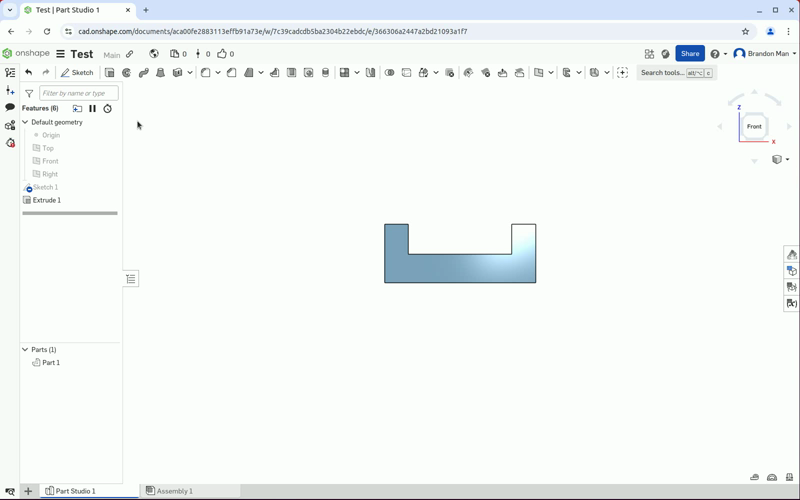
key(shift+h)
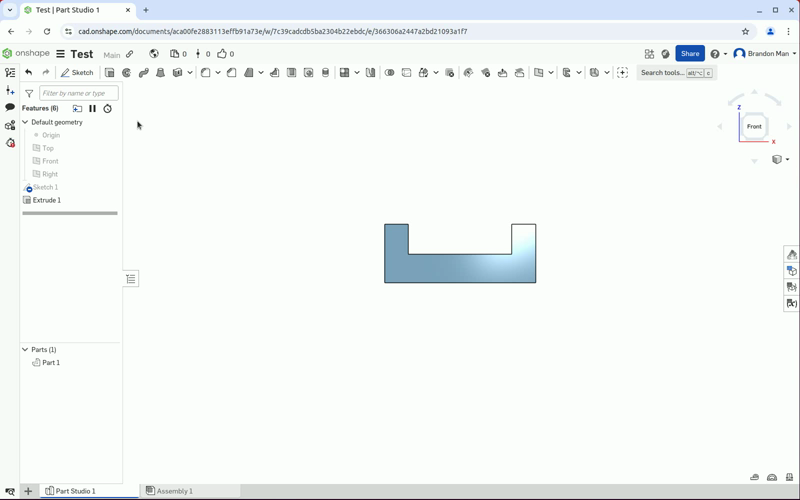
key(shift+h)
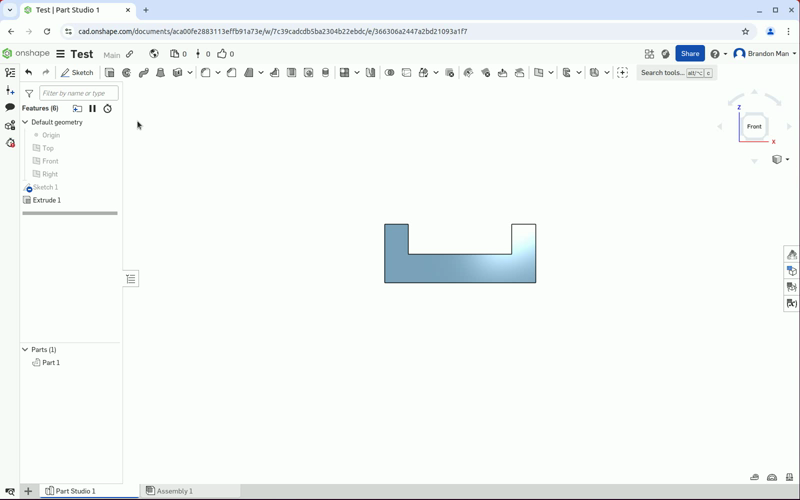
mouse_move(73, 189)
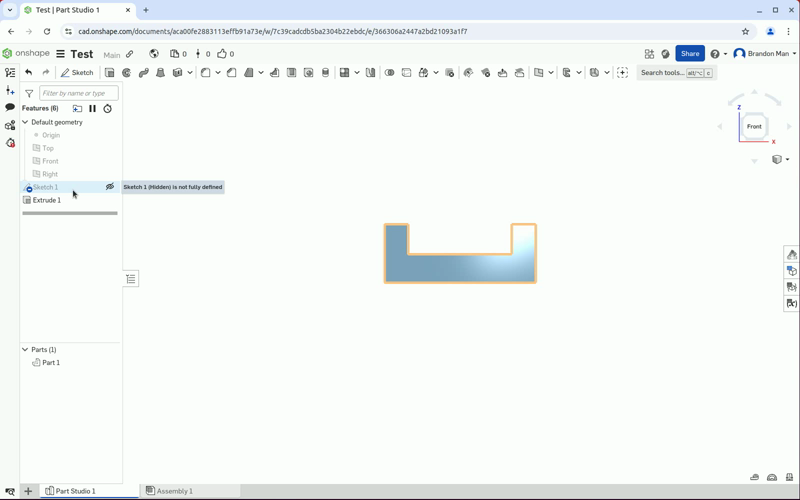
click(73, 189)
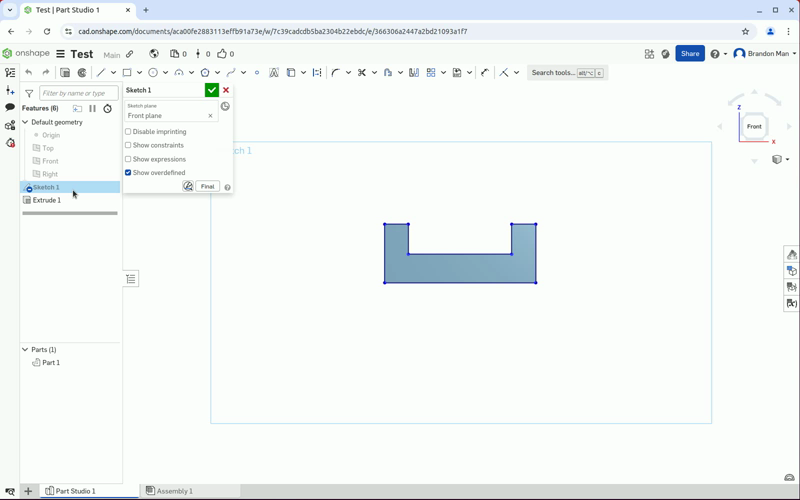
mouse_move(229, 92)
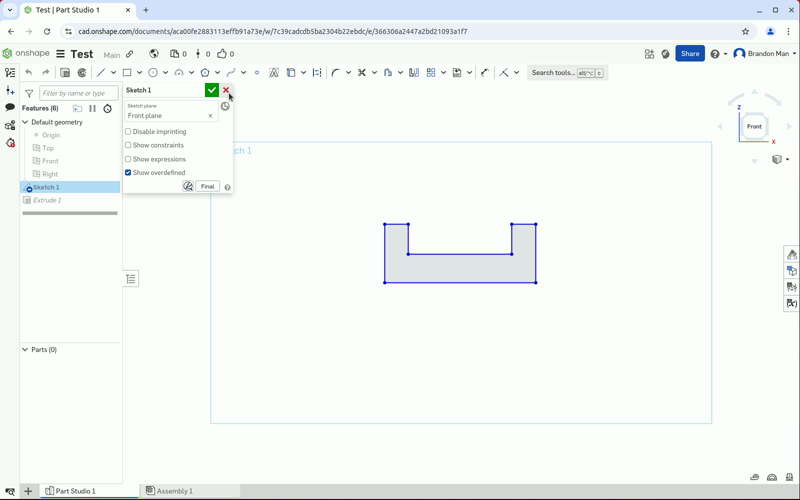
click(229, 92)
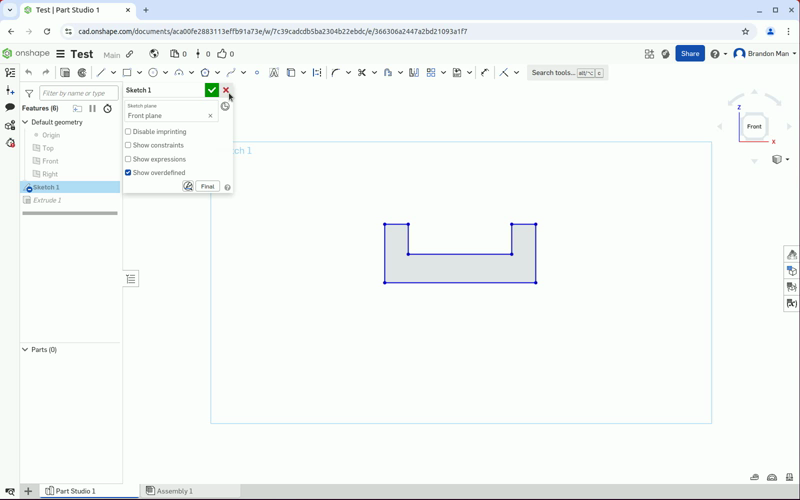
key(shift+s)
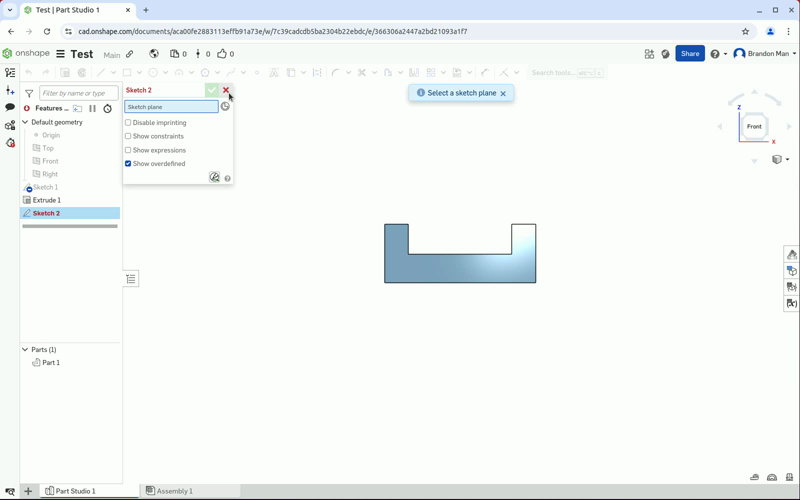
mouse_move(73, 163)
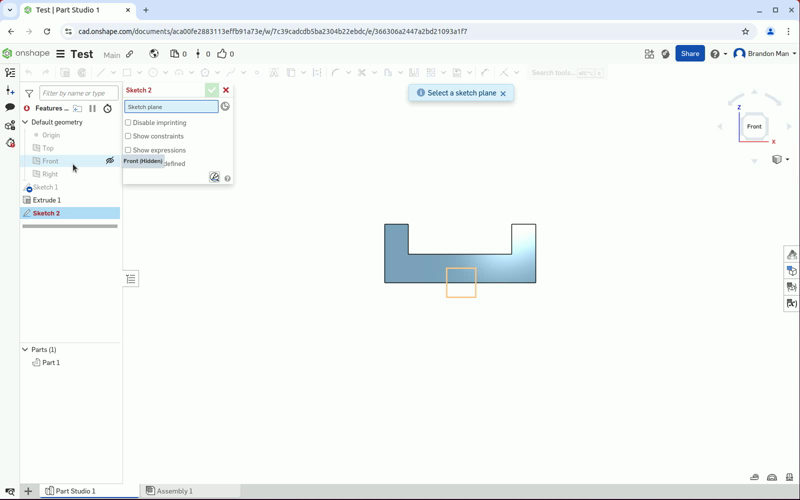
click(73, 163)
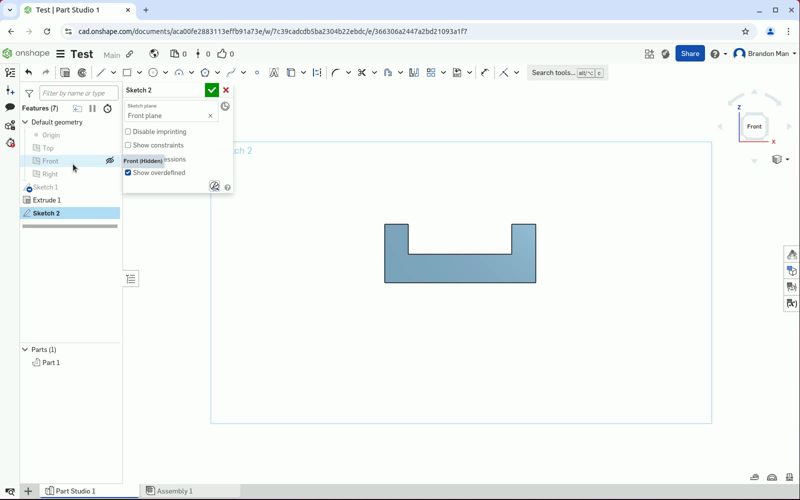
mouse_move(73, 352)
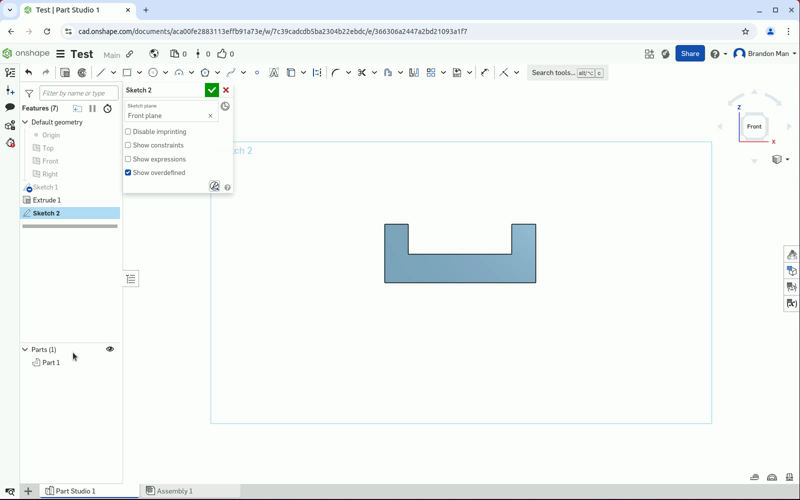
key(y)
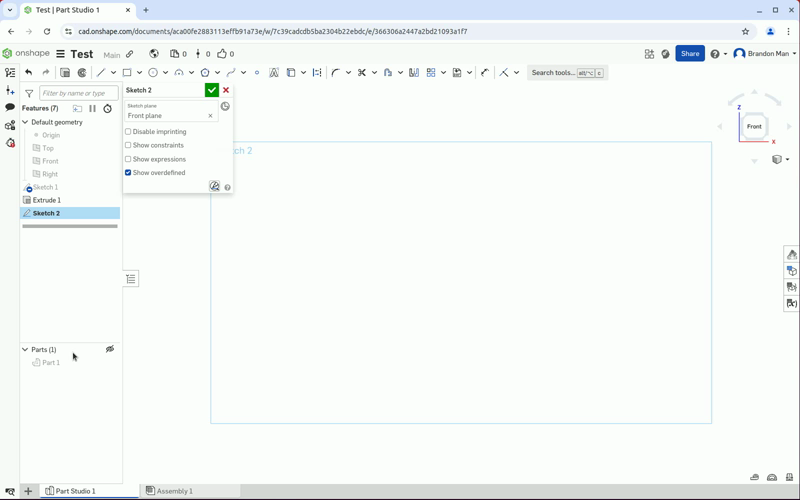
key(l)
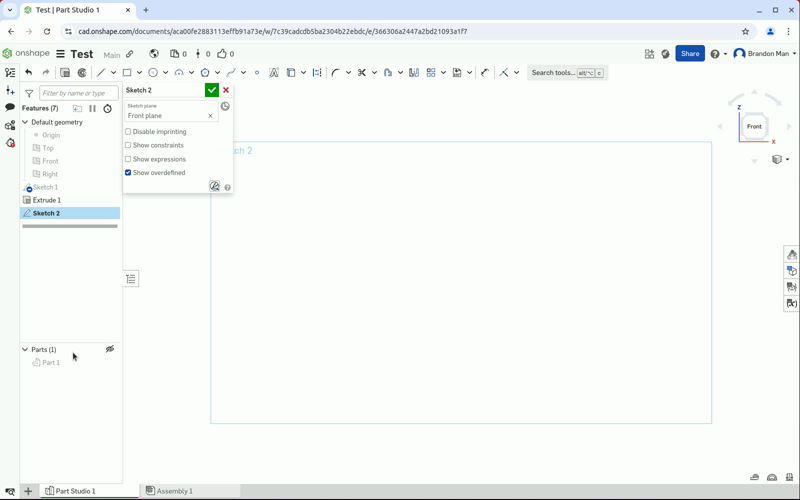
key_down(shift)
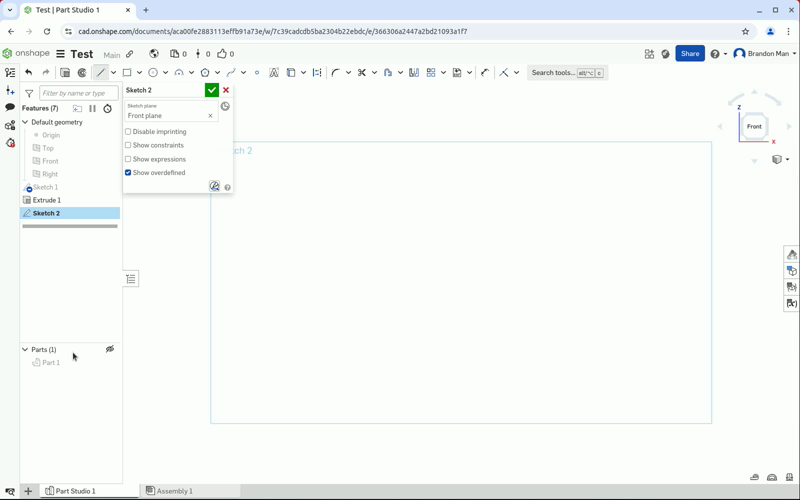
mouse_move(348, 341)
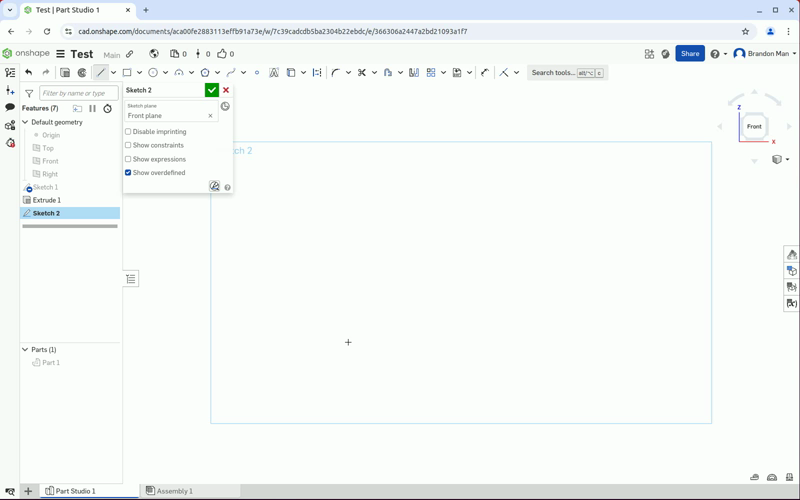
click(348, 341)
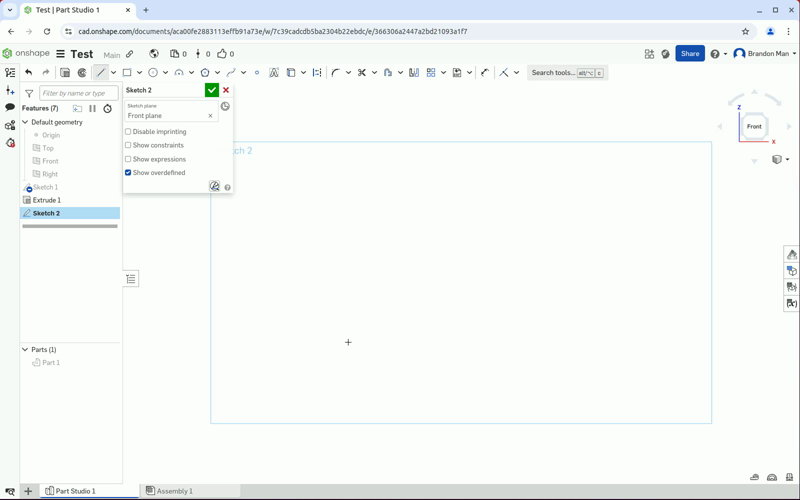
key_up(shift)
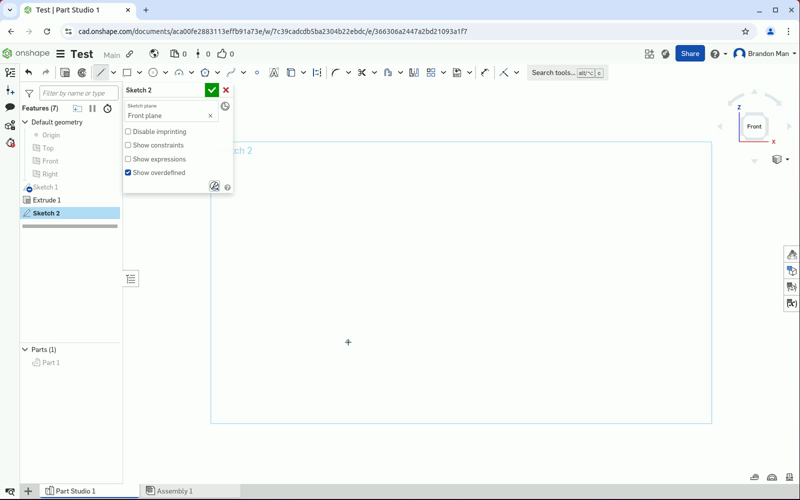
key_down(shift)
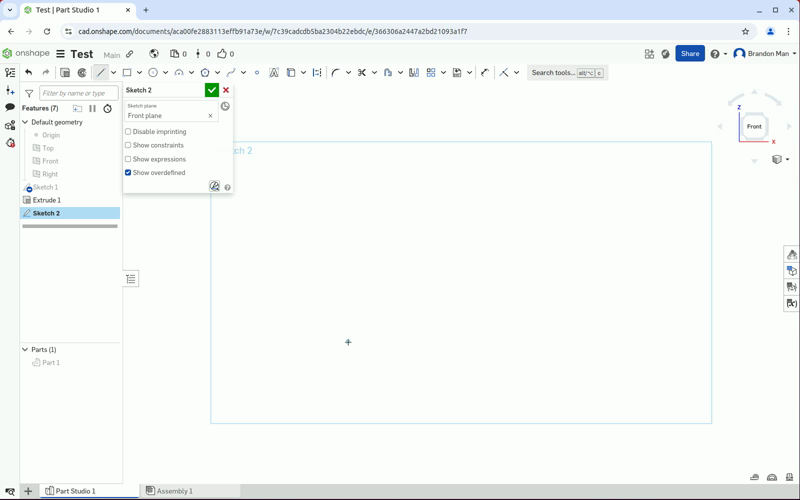
mouse_move(572, 341)
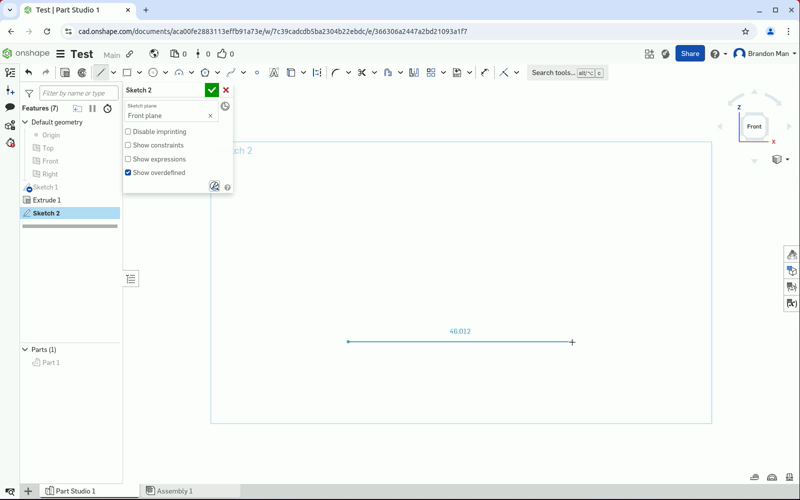
click(572, 341)
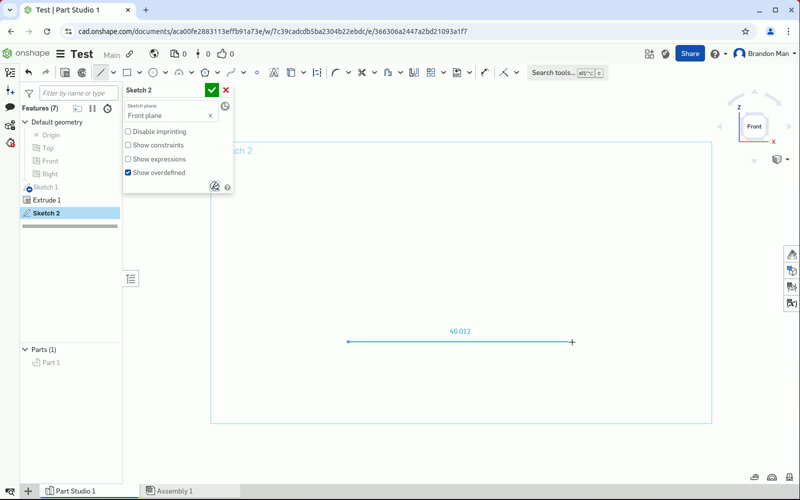
key_up(shift)
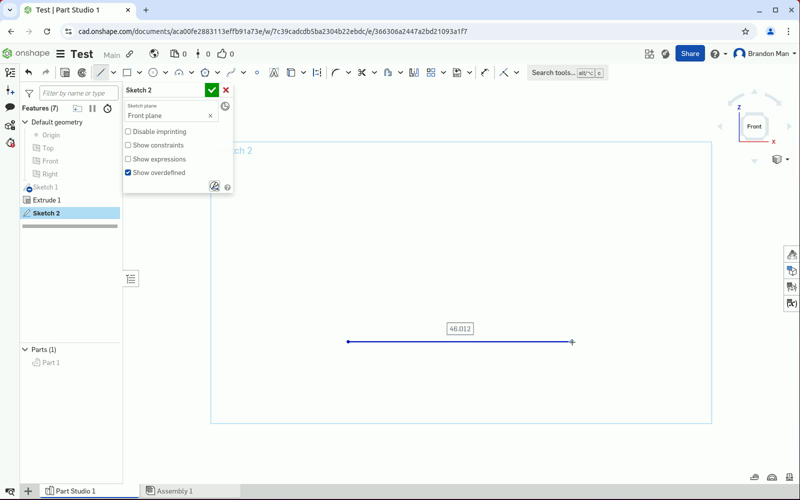
key_down(shift)
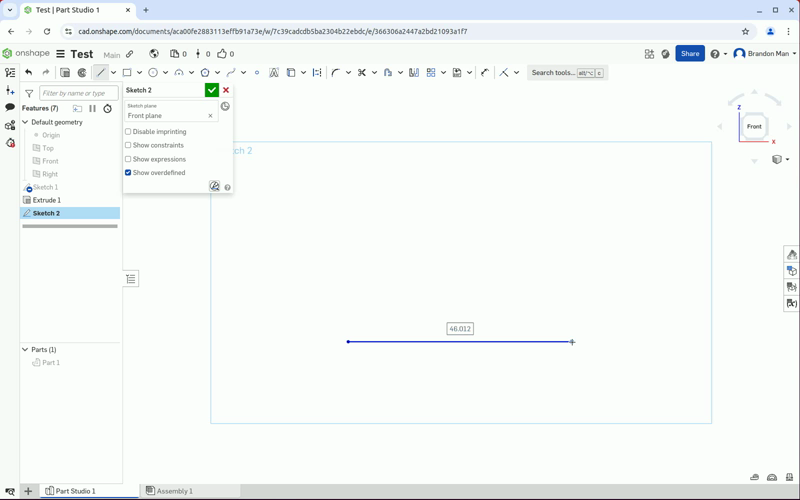
mouse_move(572, 223)
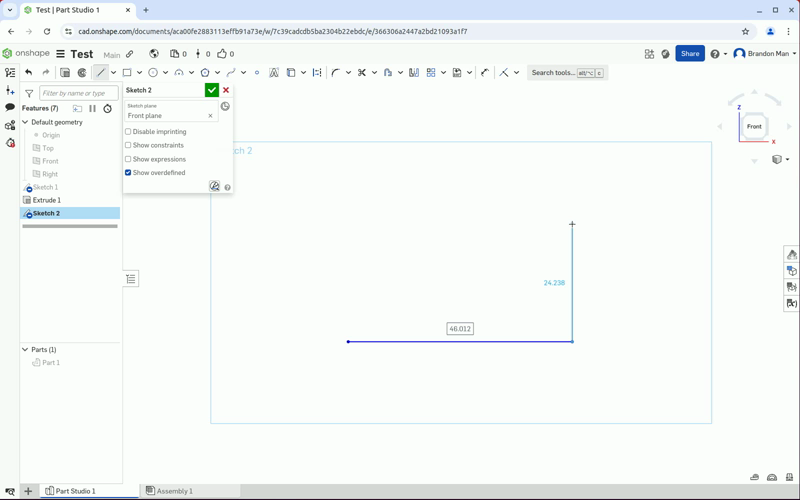
click(572, 223)
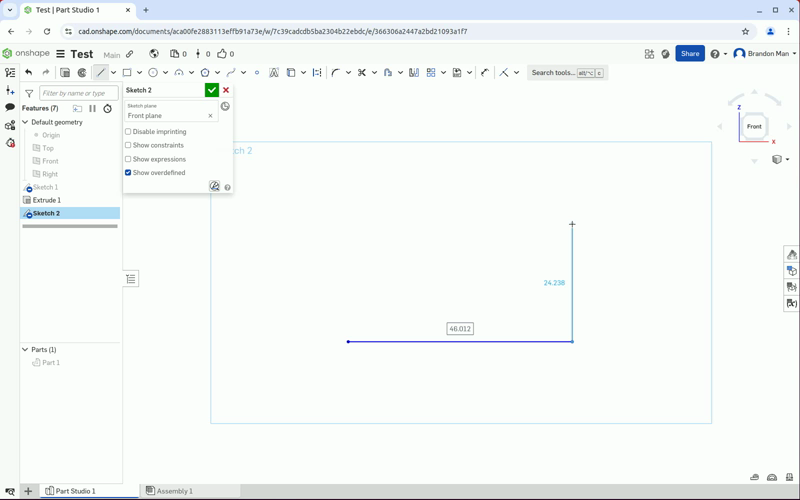
key_up(shift)
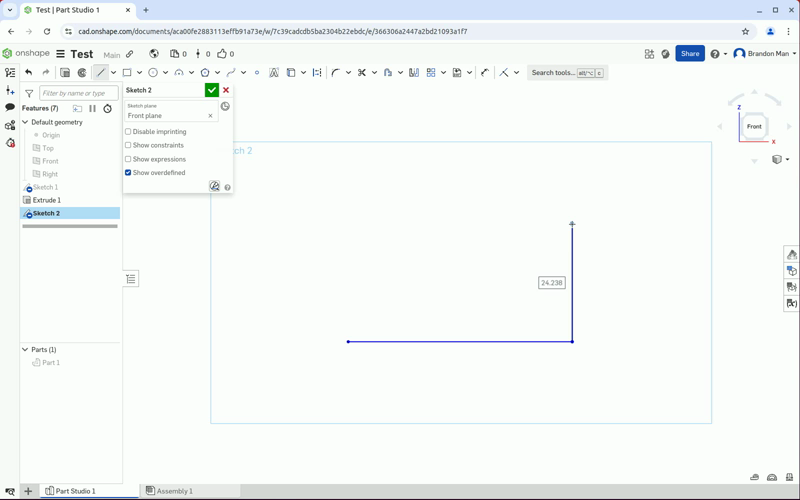
key_down(shift)
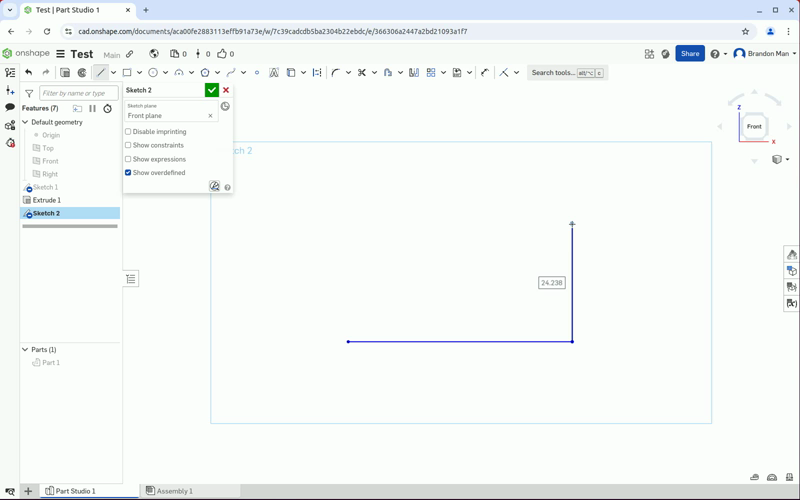
mouse_move(589, 223)
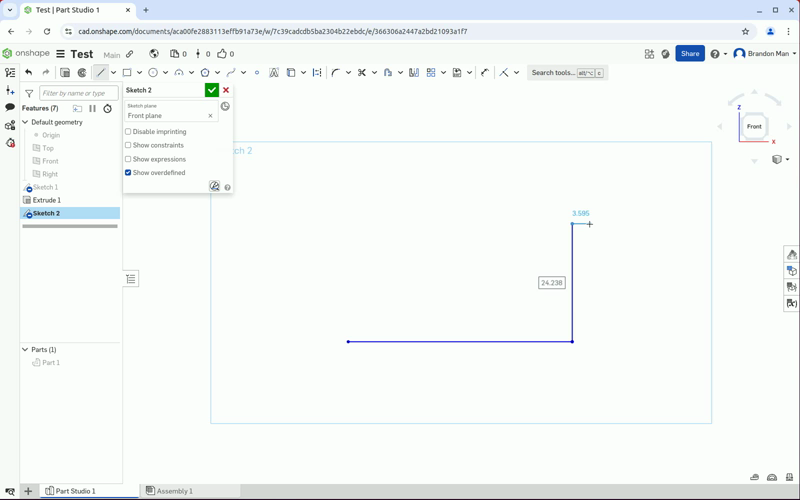
mouse_move(536, 223)
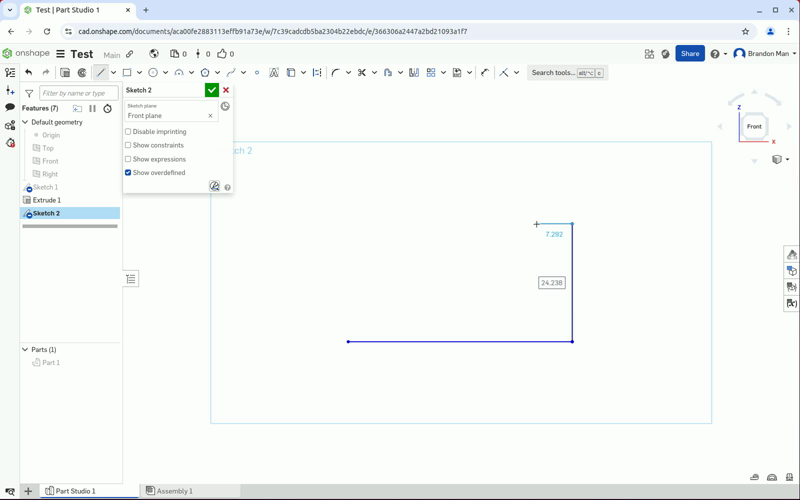
click(536, 223)
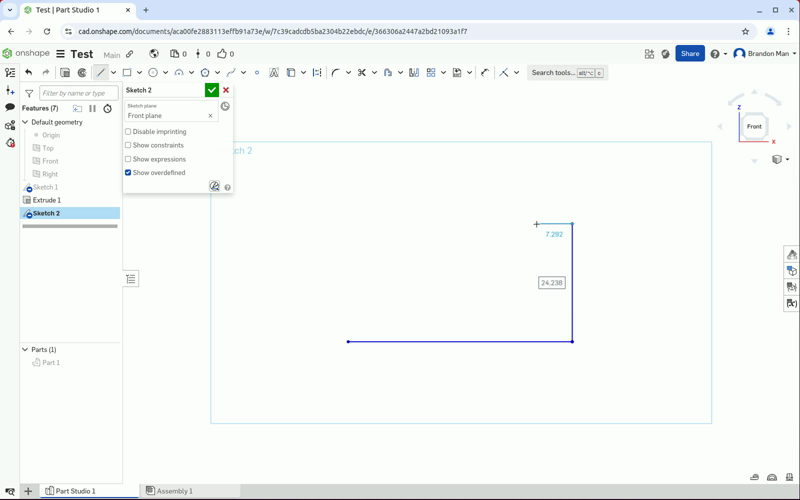
key_up(shift)
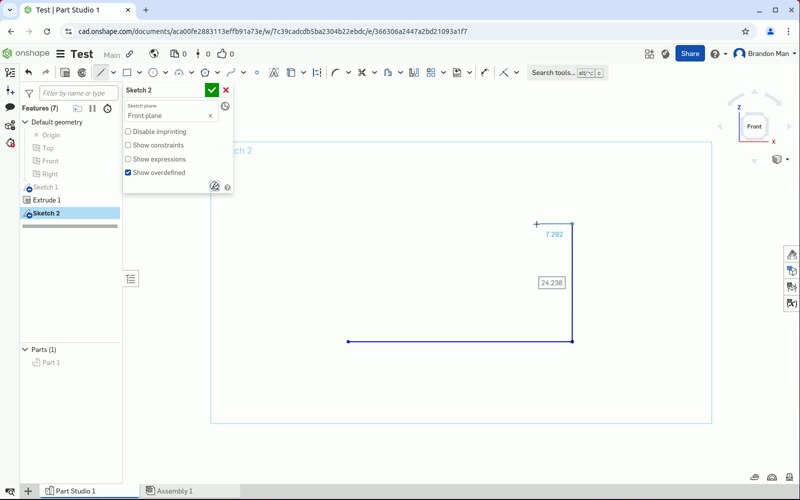
key_down(shift)
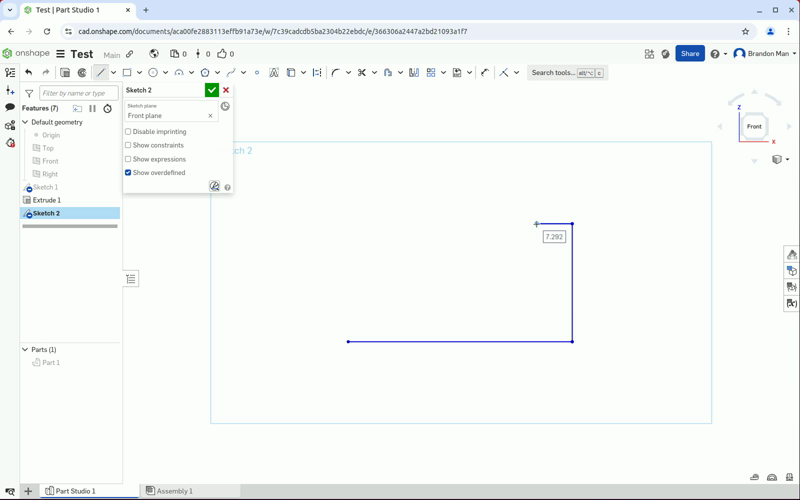
mouse_move(566, 223)
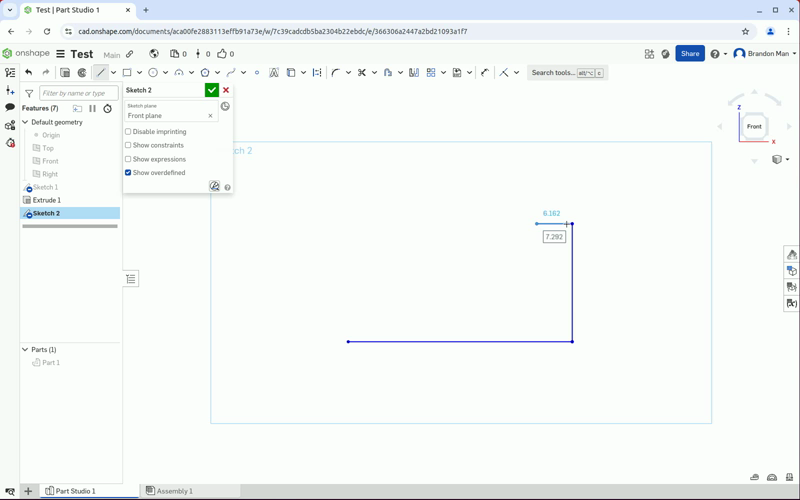
mouse_move(536, 282)
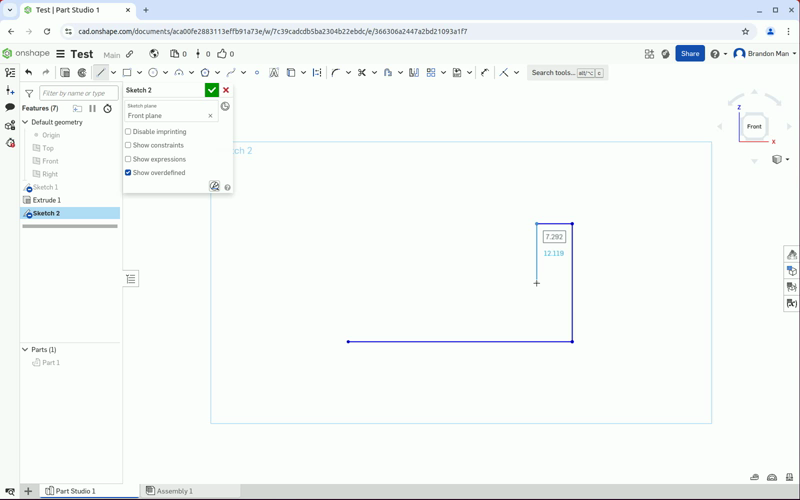
click(536, 282)
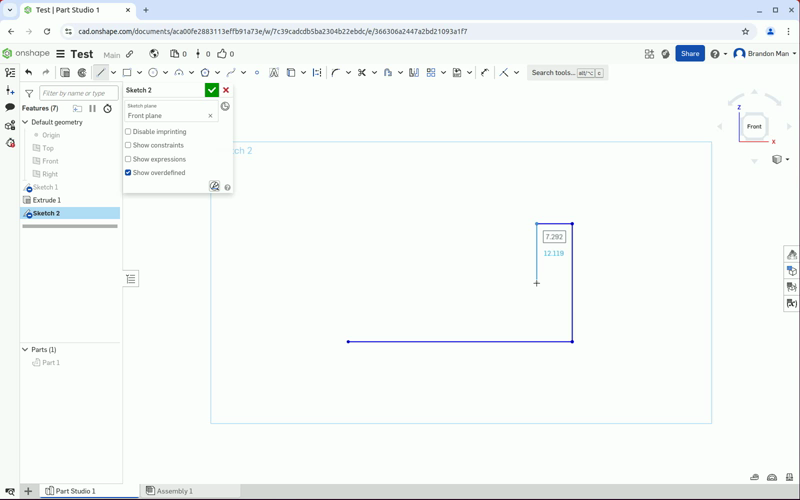
key_up(shift)
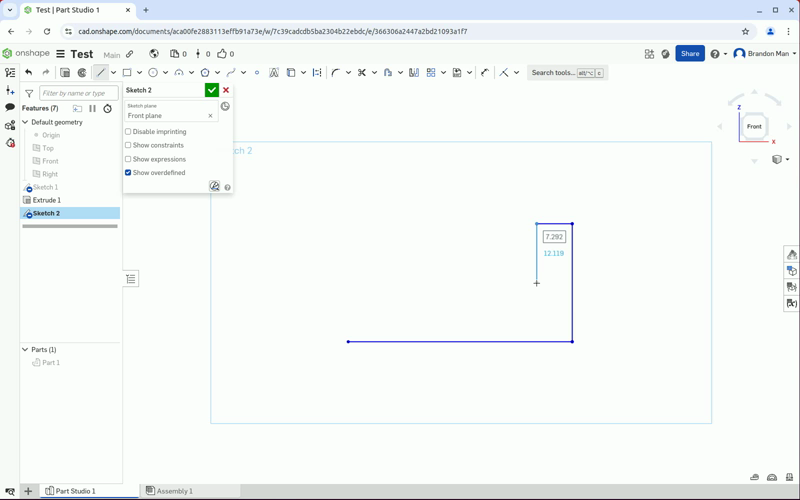
key_down(shift)
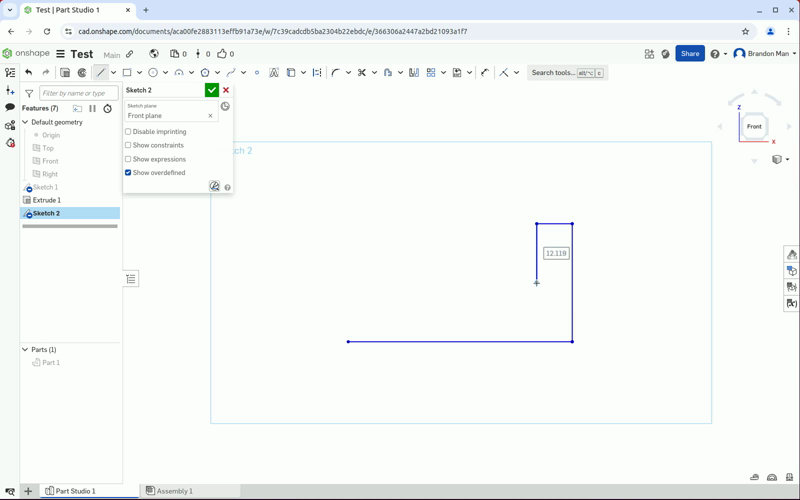
mouse_move(383, 282)
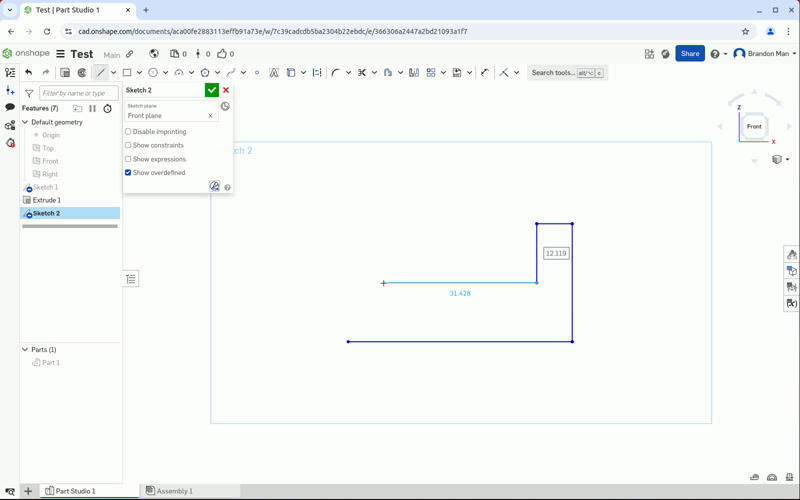
click(383, 282)
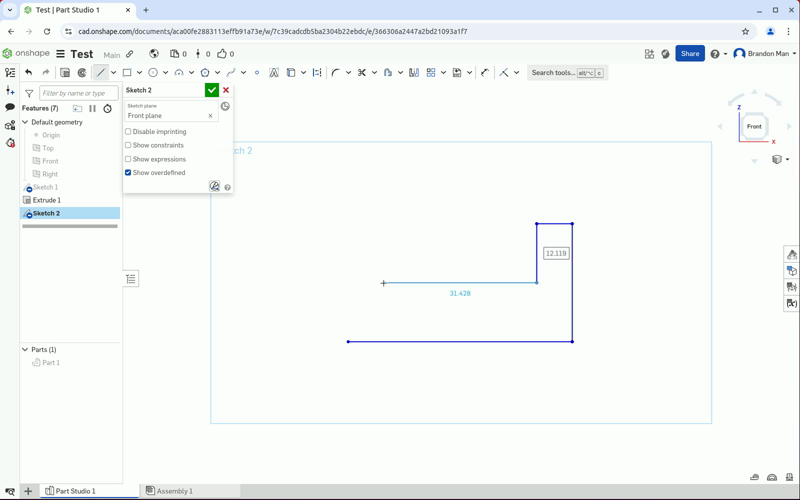
key_up(shift)
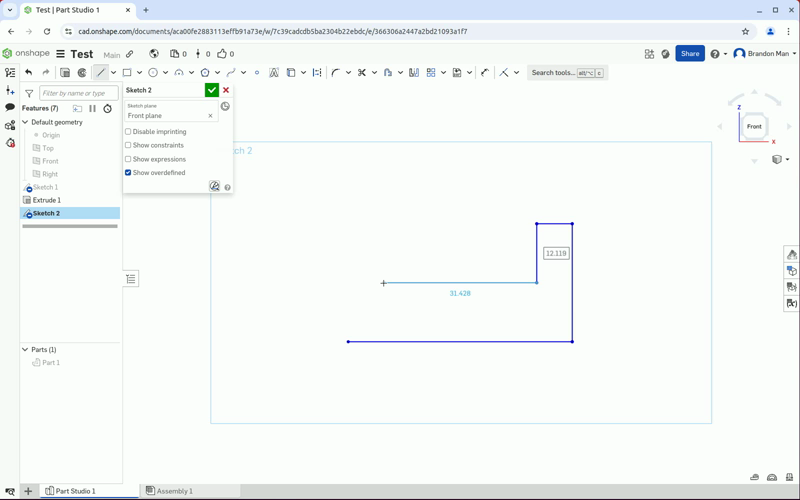
key_down(shift)
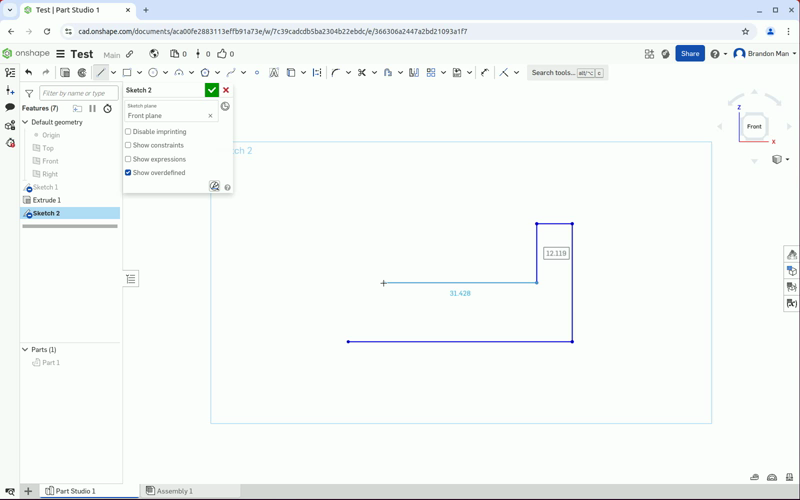
mouse_move(413, 282)
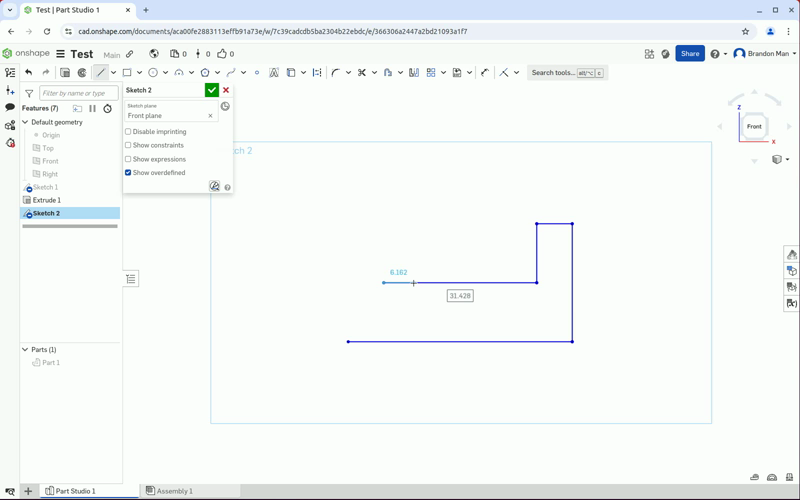
mouse_move(383, 223)
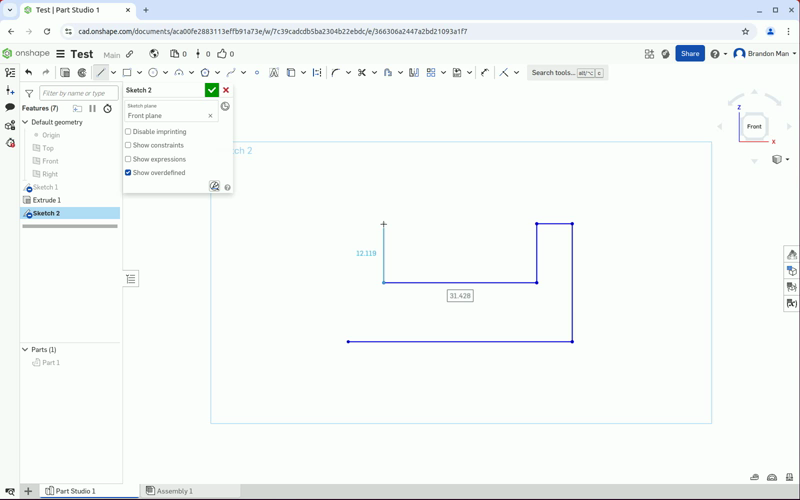
click(383, 223)
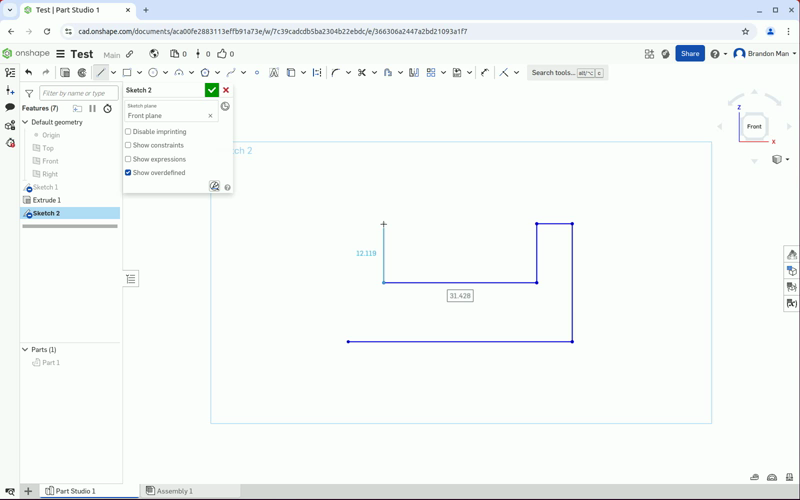
key_up(shift)
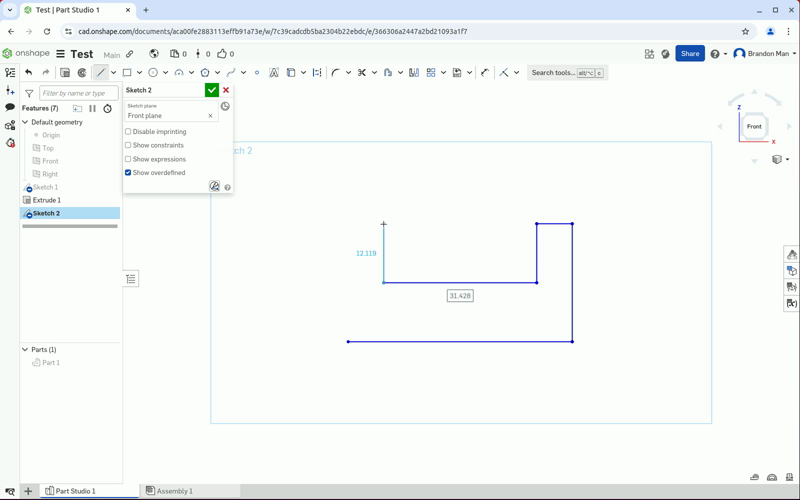
key_down(shift)
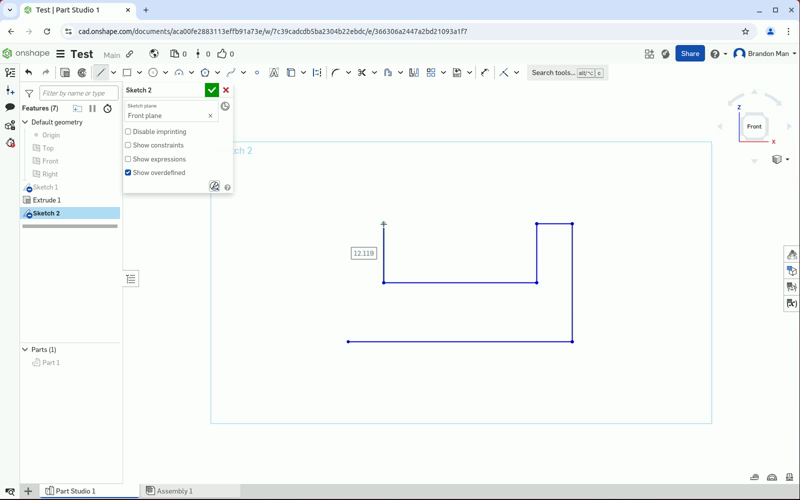
mouse_move(413, 223)
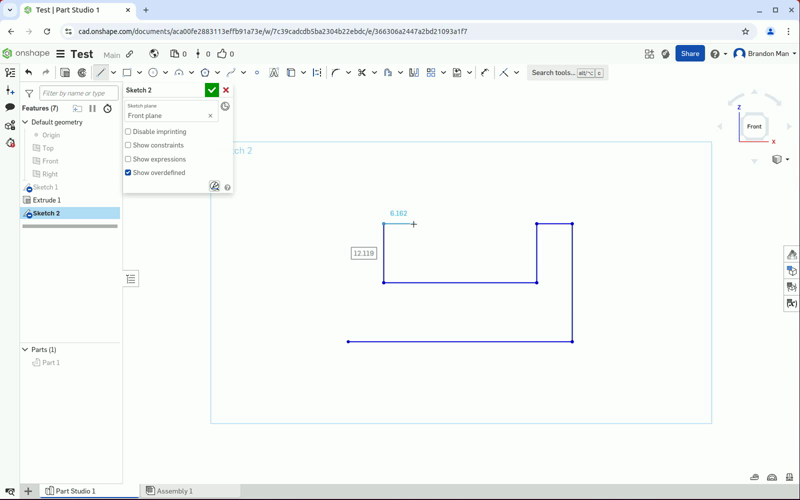
mouse_move(348, 223)
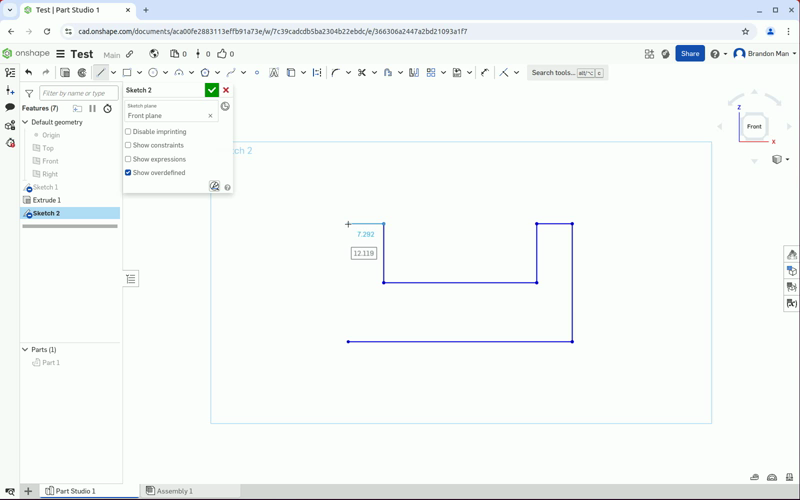
click(348, 223)
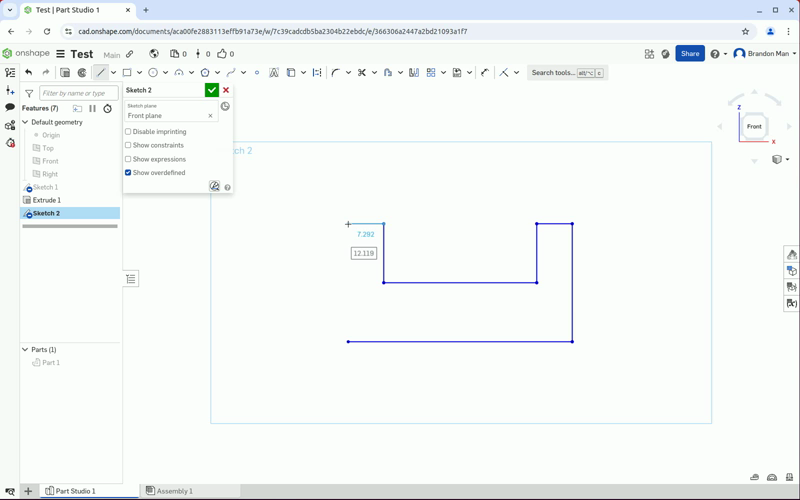
key_up(shift)
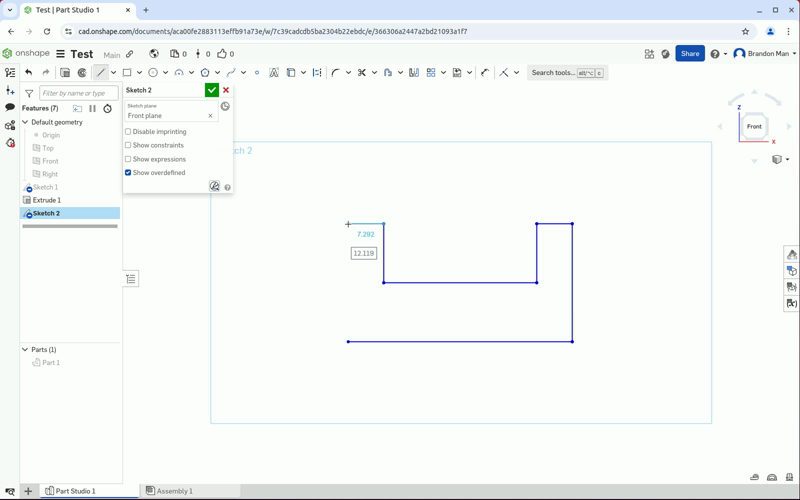
key_down(shift)
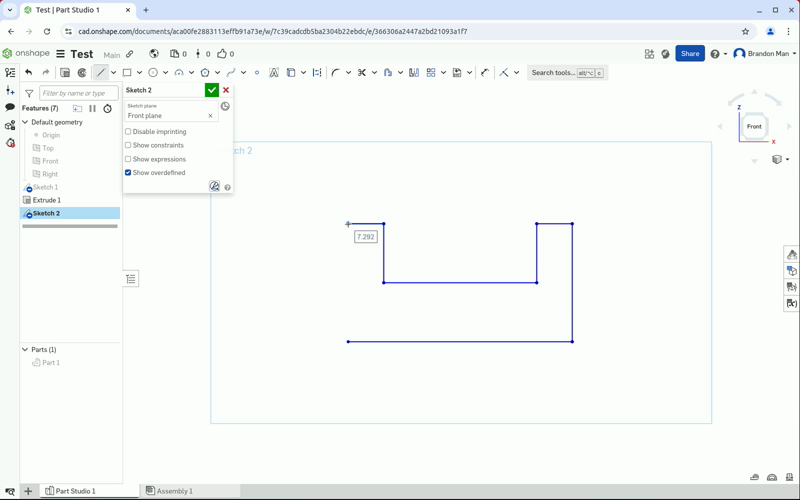
mouse_move(348, 341)
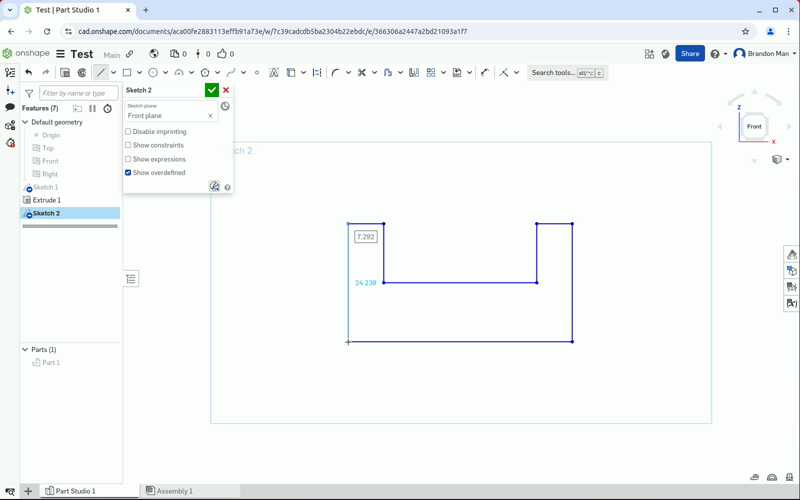
key_up(shift)
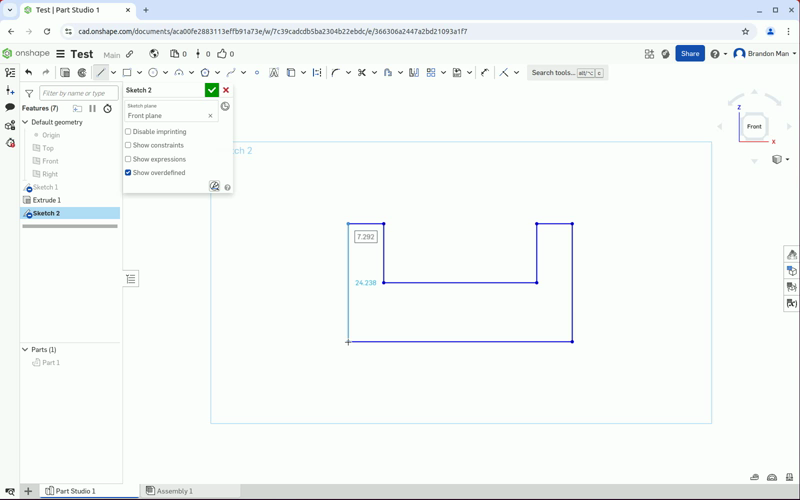
click(348, 341)
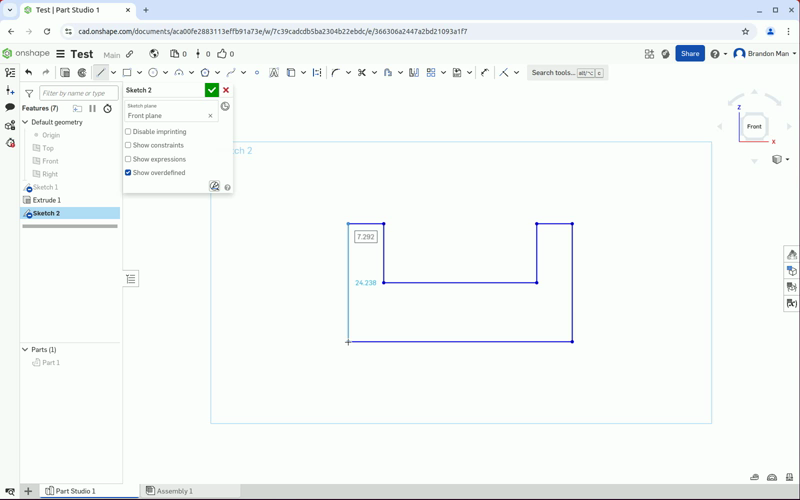
key(esc)
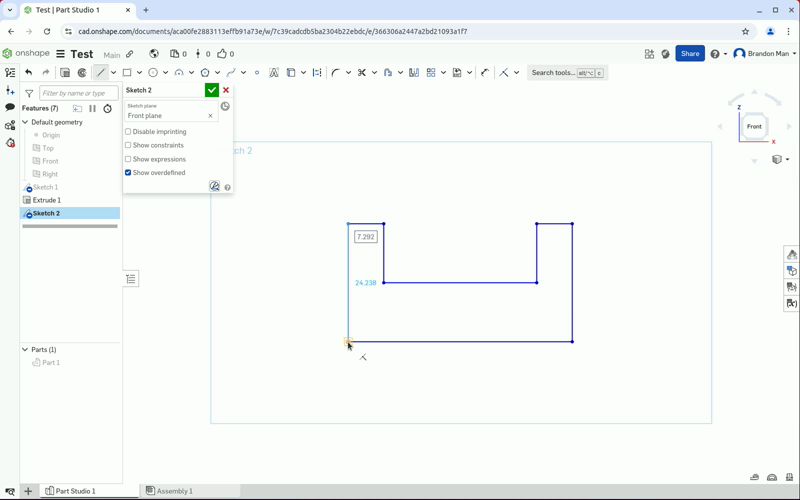
mouse_move(421, 326)
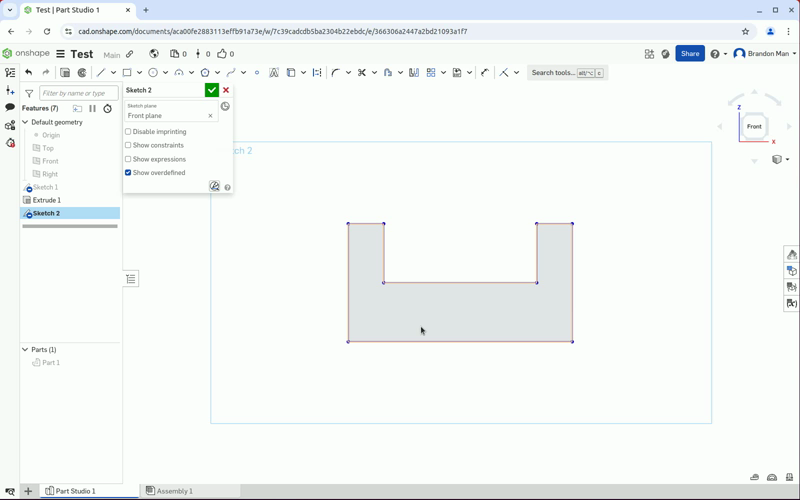
click(421, 326)
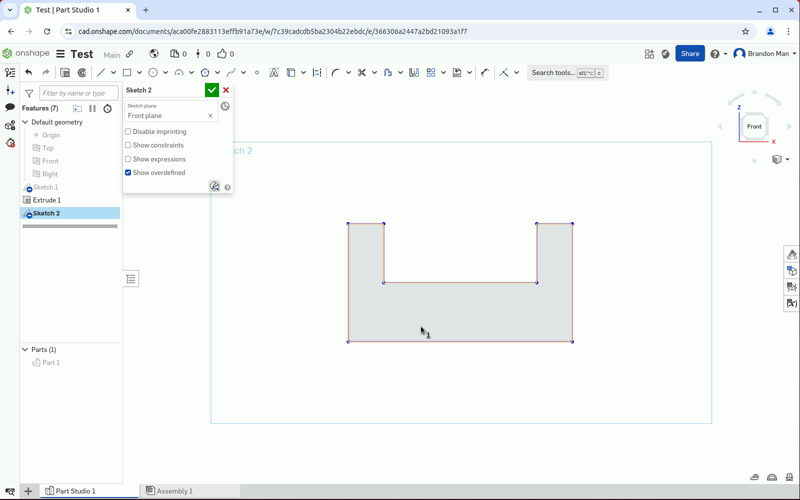
mouse_move(73, 352)
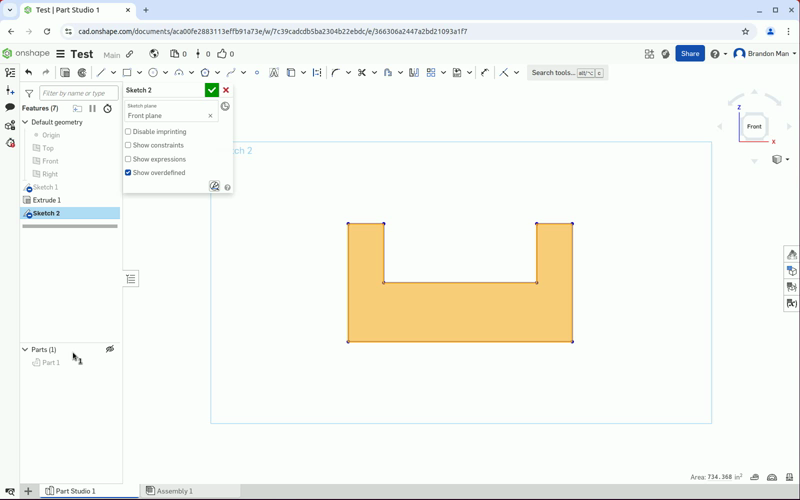
key(shift+y)
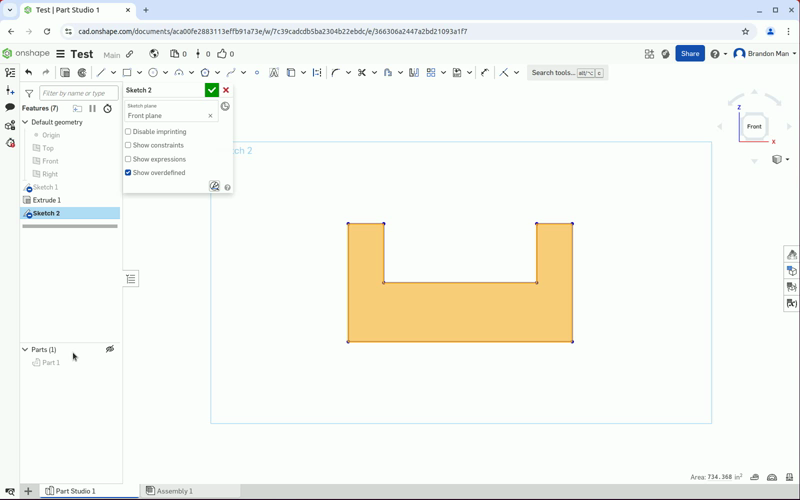
key(shift+e)
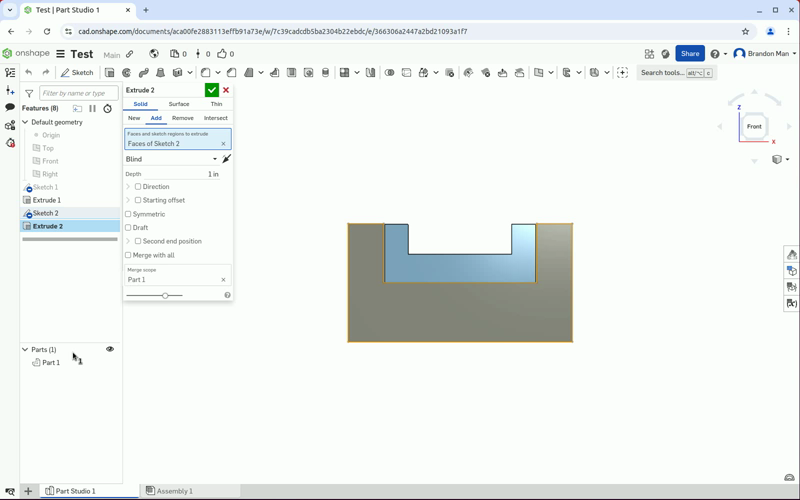
mouse_move(143, 106)
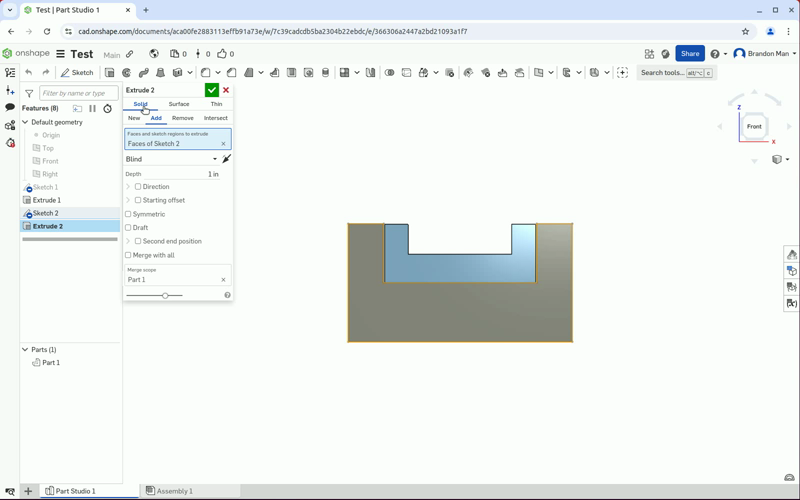
click(143, 106)
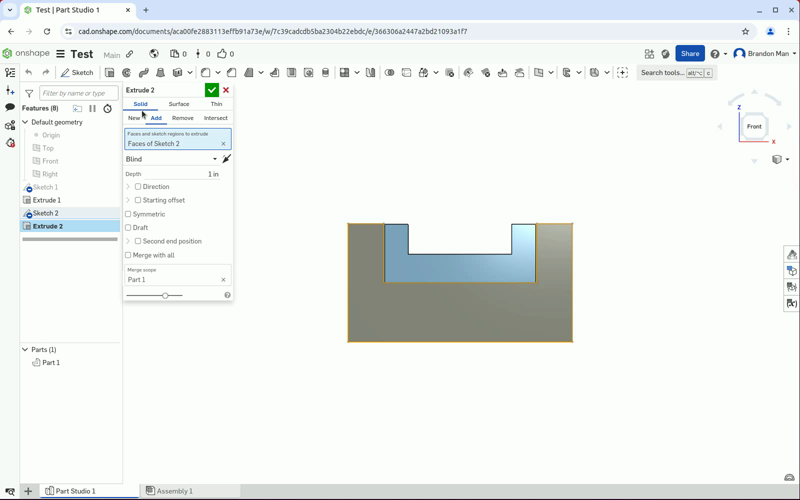
mouse_move(137, 120)
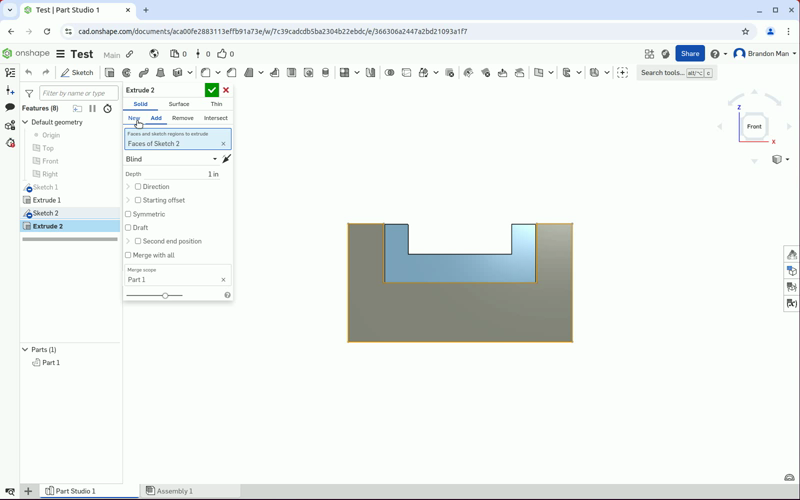
click(137, 120)
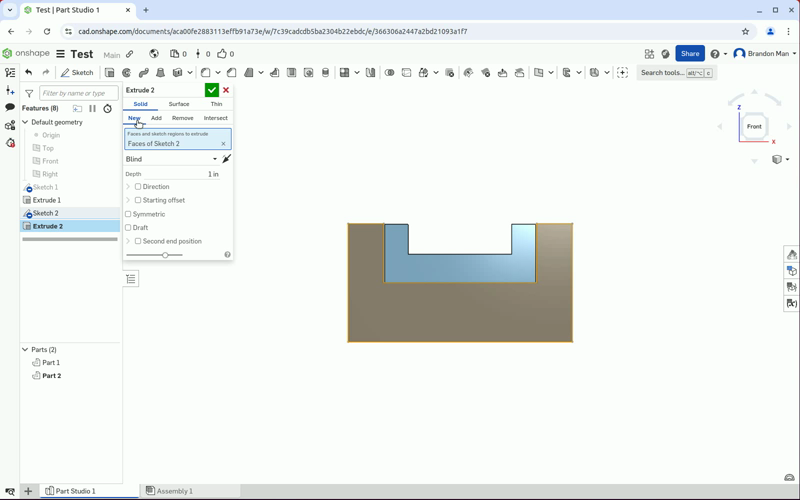
key(tab, 4)
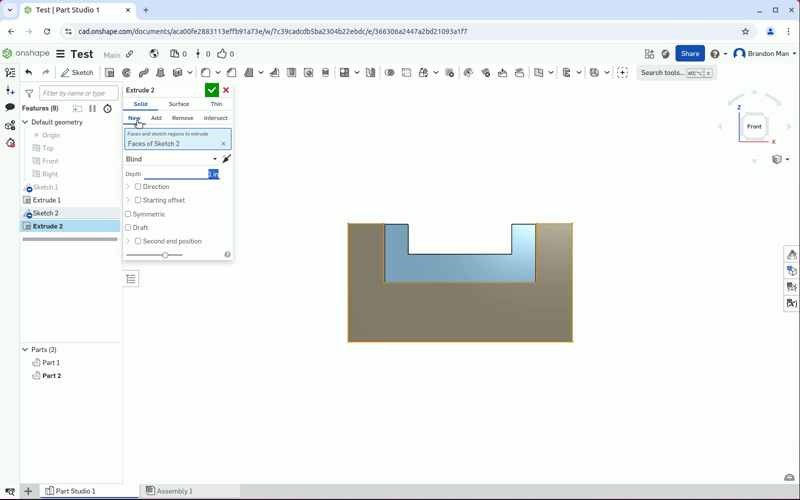
text(5.055)
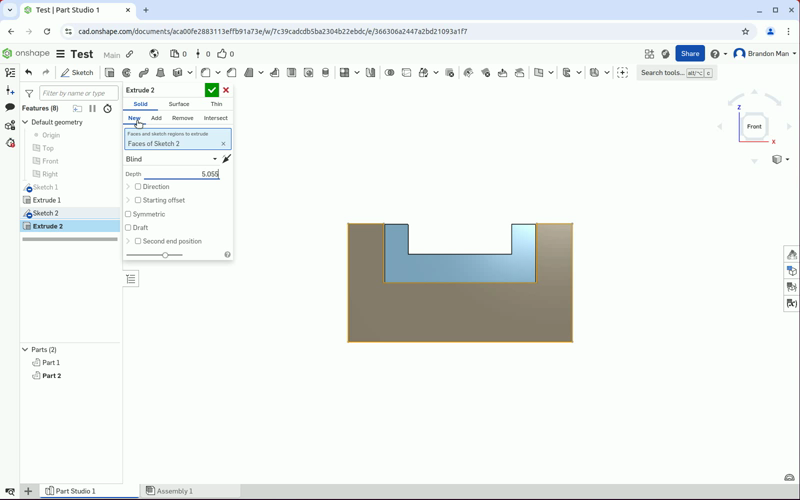
key(enter)
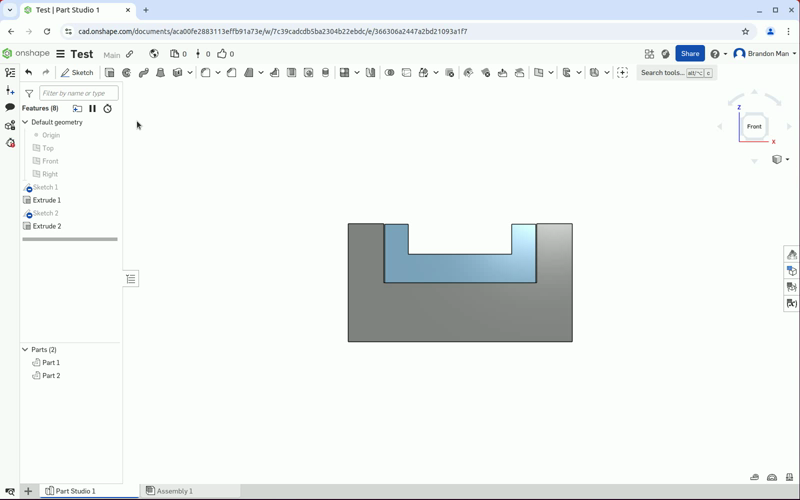
key(shift+h)
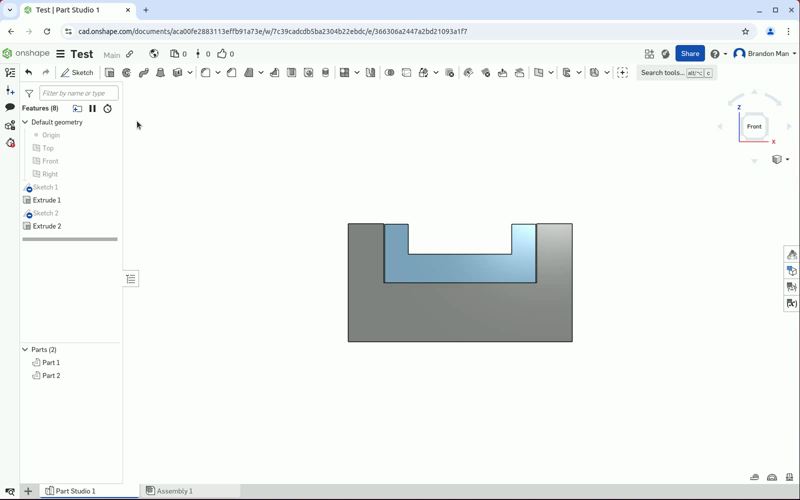
key(shift+h)
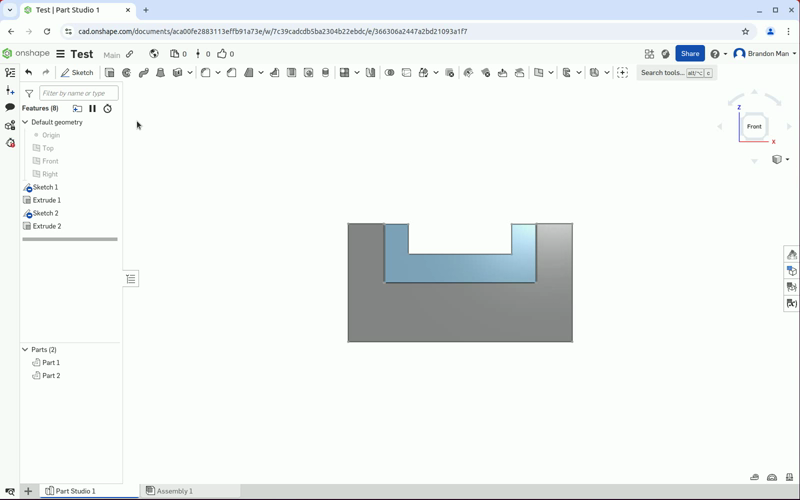
key(shift+7)
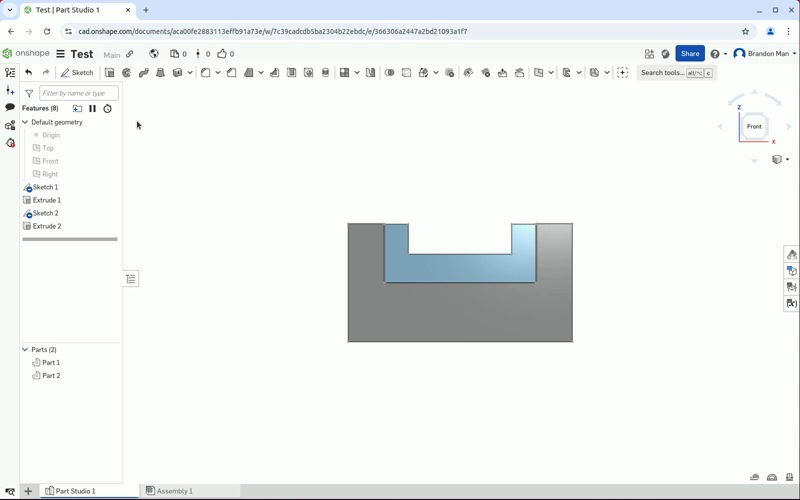
key(left, 2)
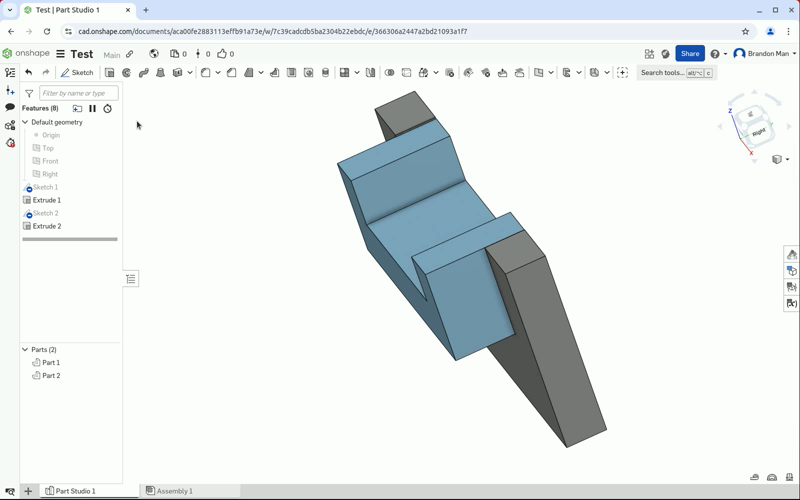
key(down, 2)
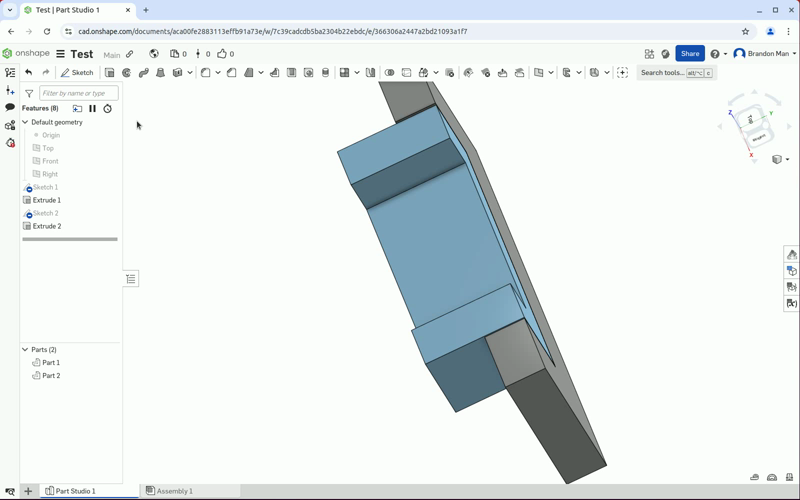
key(up, 2)
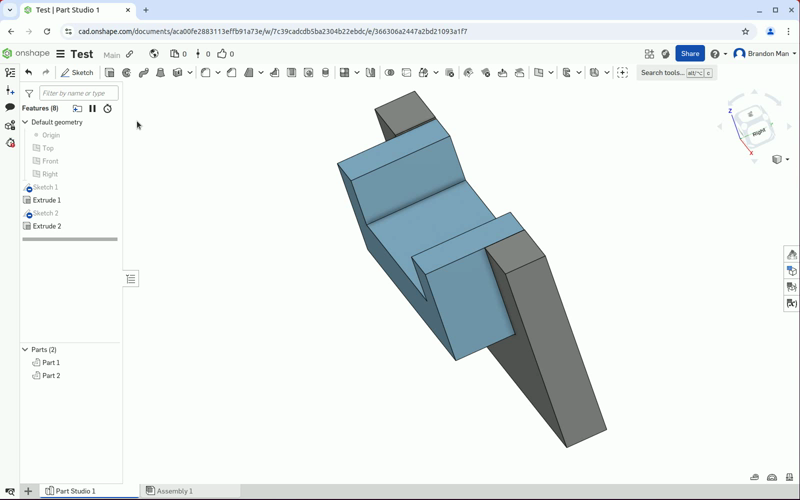
key(right, 2)
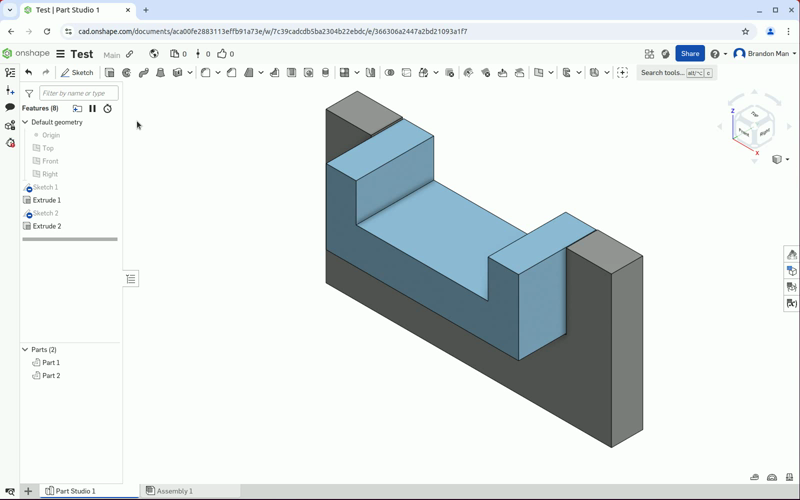
mouse_move(73, 189)
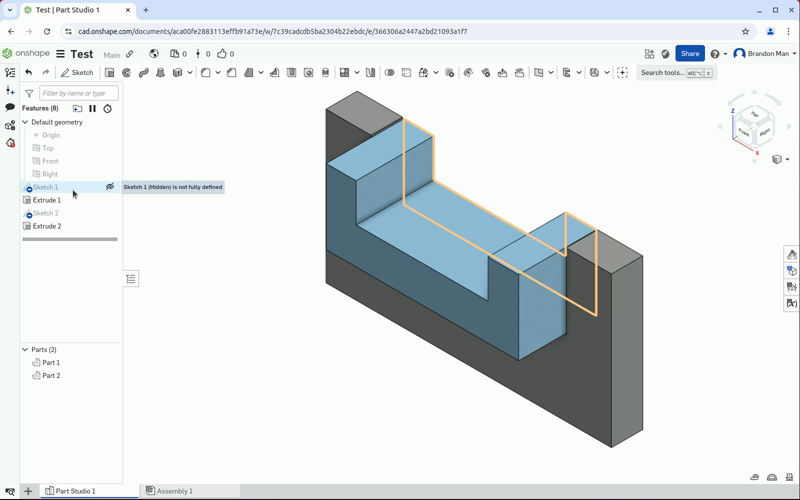
click(73, 189)